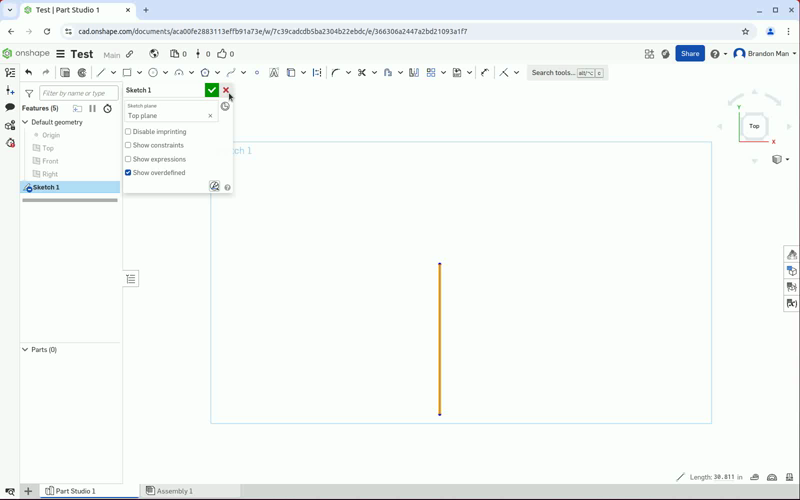
key(shift+h)
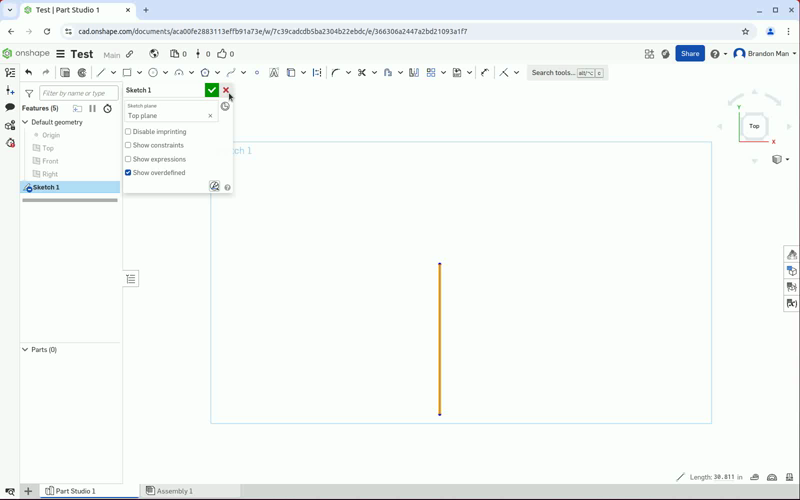
key(shift+s)
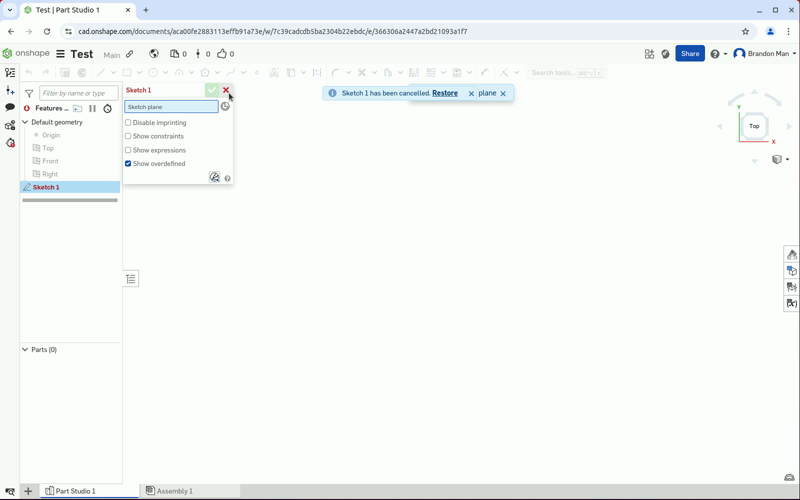
mouse_move(73, 150)
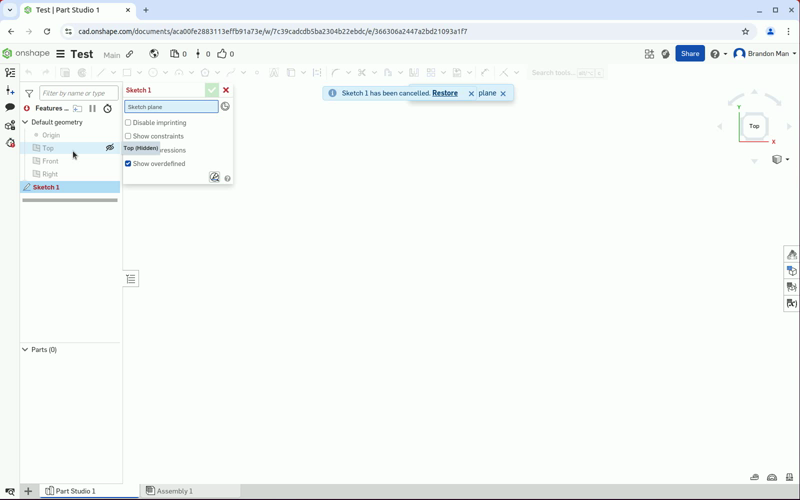
click(73, 150)
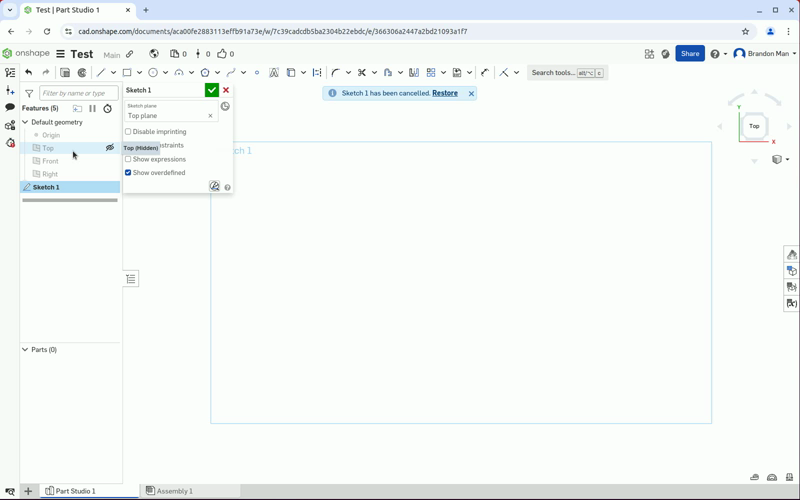
mouse_move(73, 352)
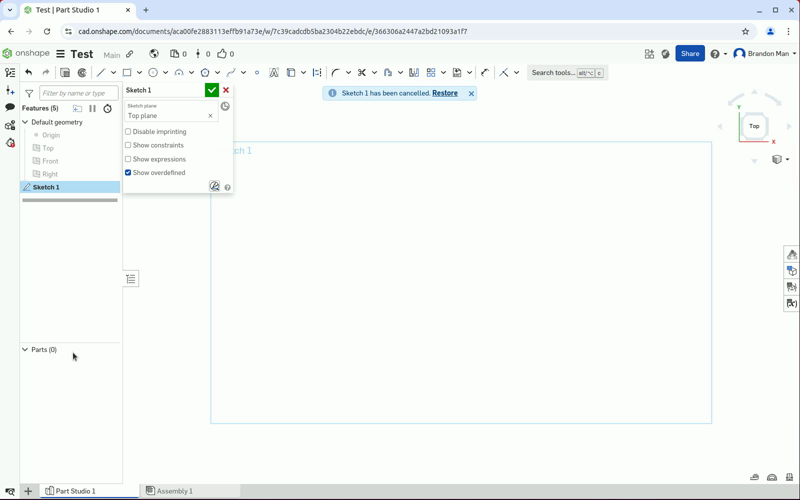
key(y)
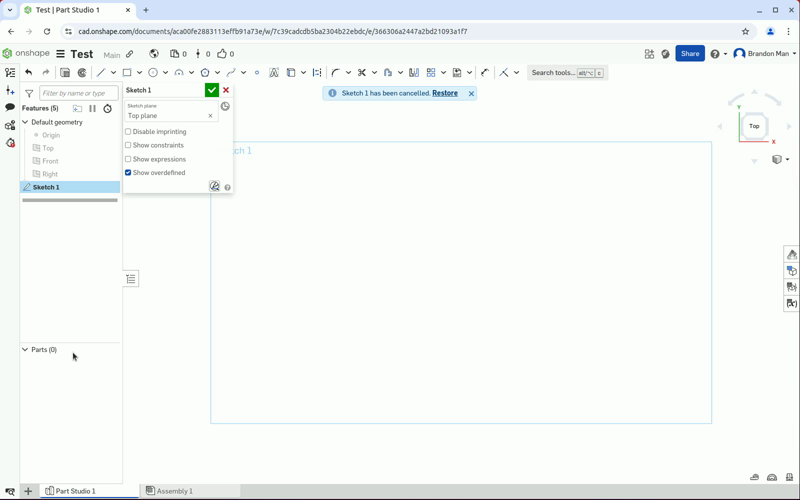
key(l)
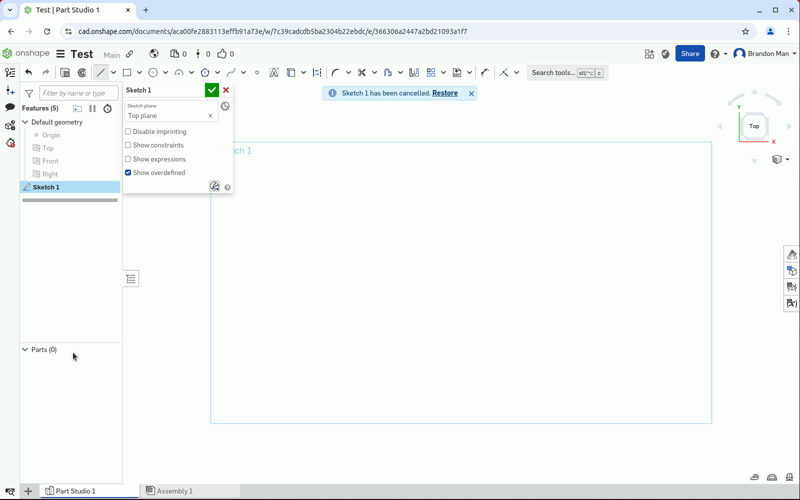
key_down(shift)
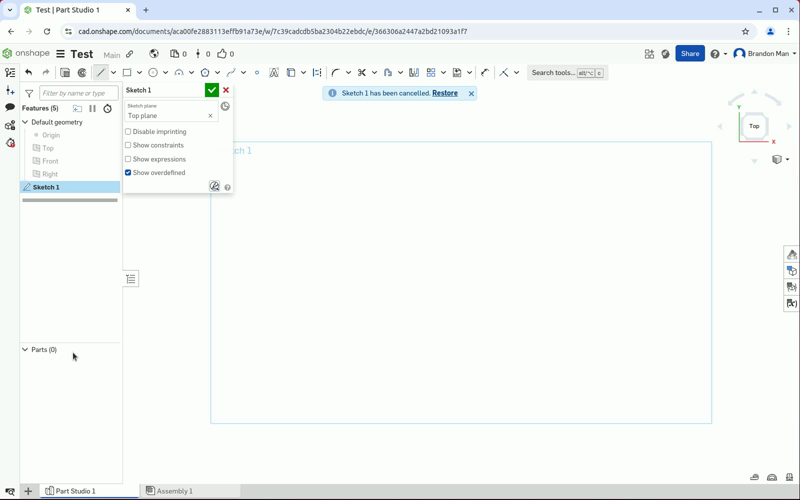
mouse_move(460, 275)
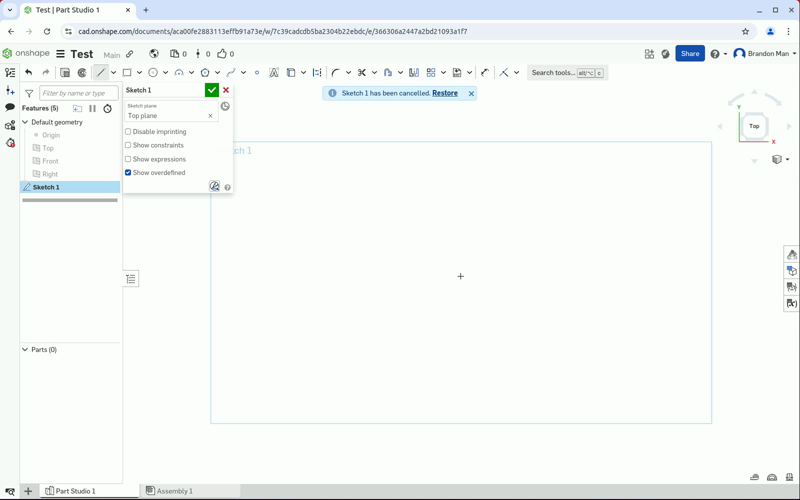
click(460, 275)
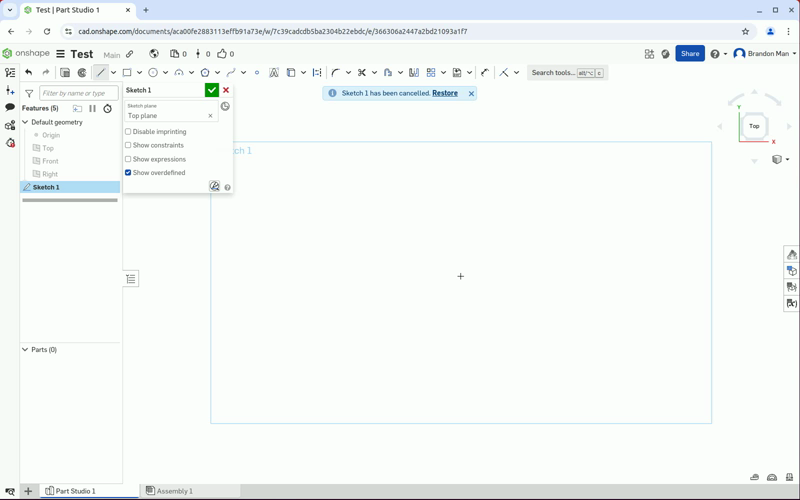
key_up(shift)
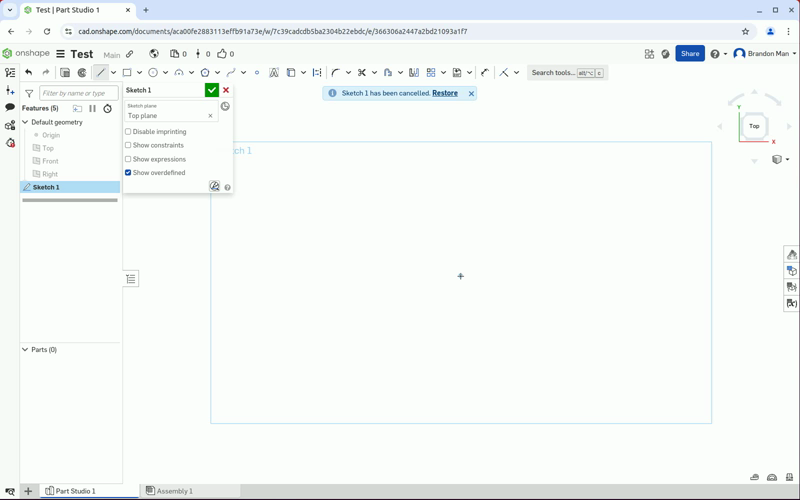
key_down(shift)
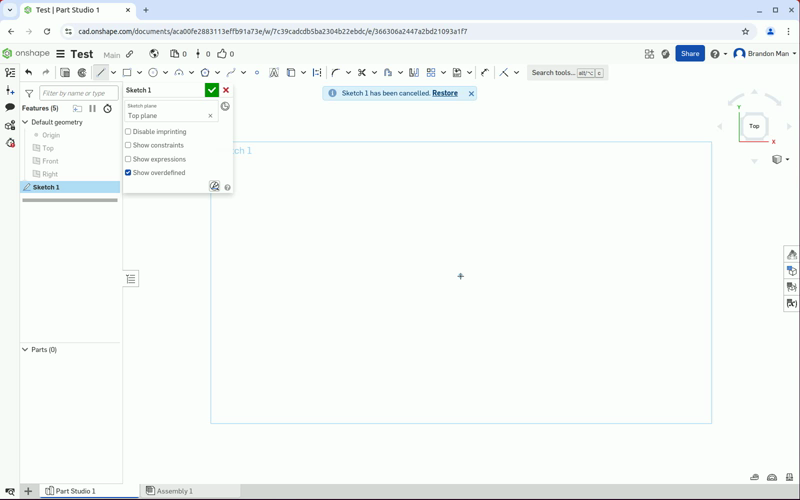
mouse_move(573, 275)
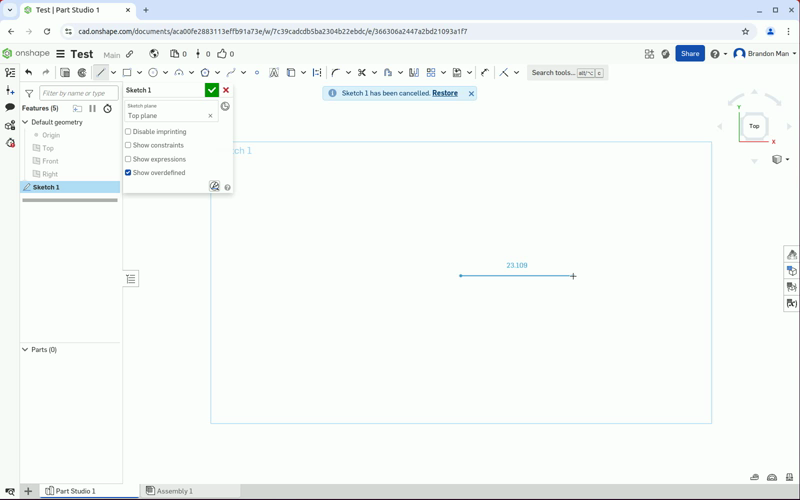
click(573, 275)
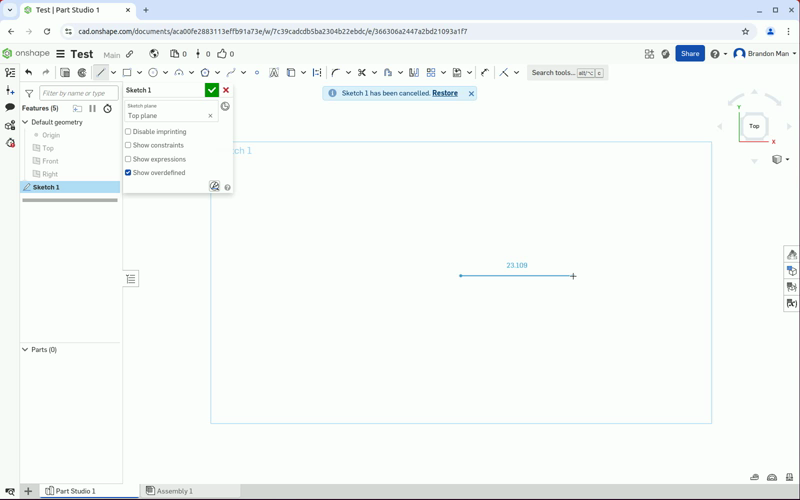
key_up(shift)
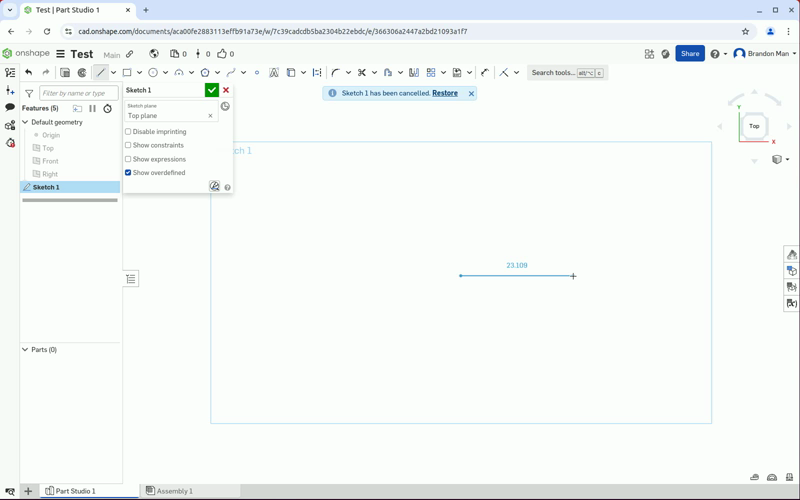
key_down(shift)
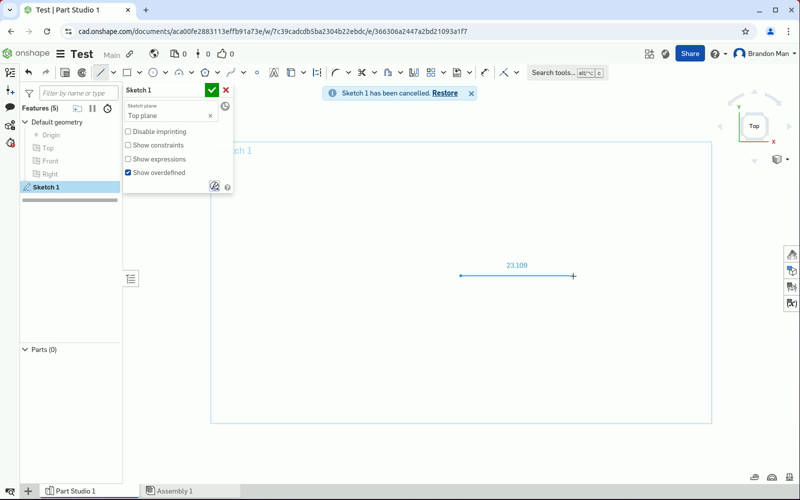
mouse_move(589, 275)
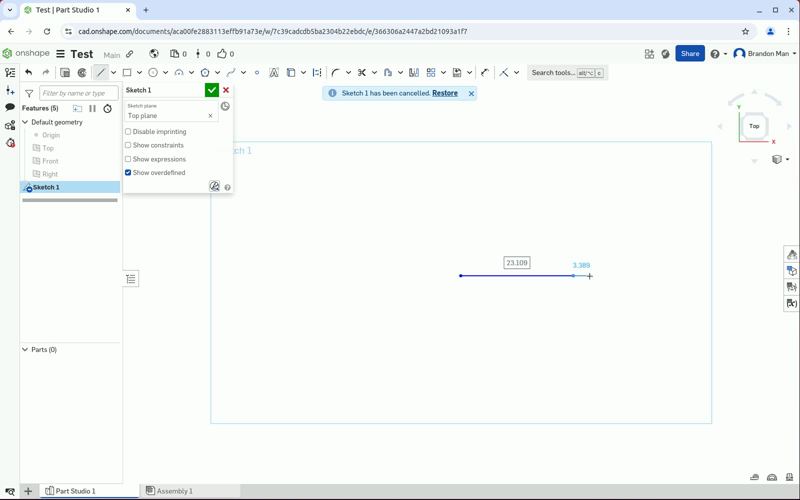
mouse_move(573, 264)
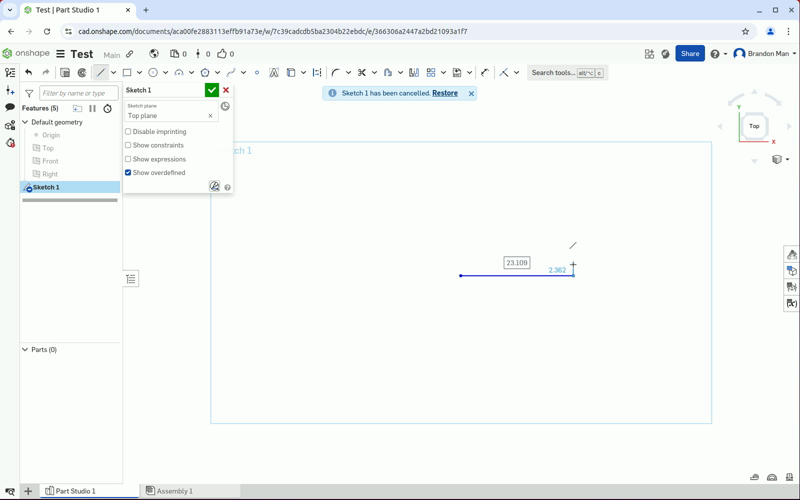
click(573, 264)
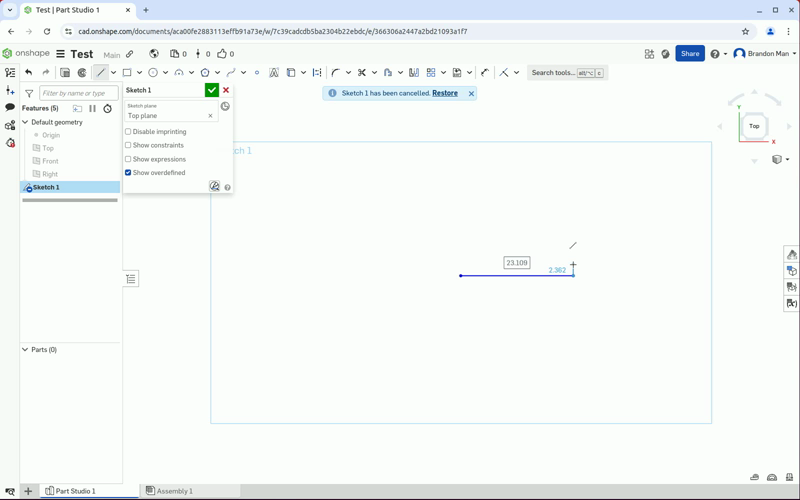
key_up(shift)
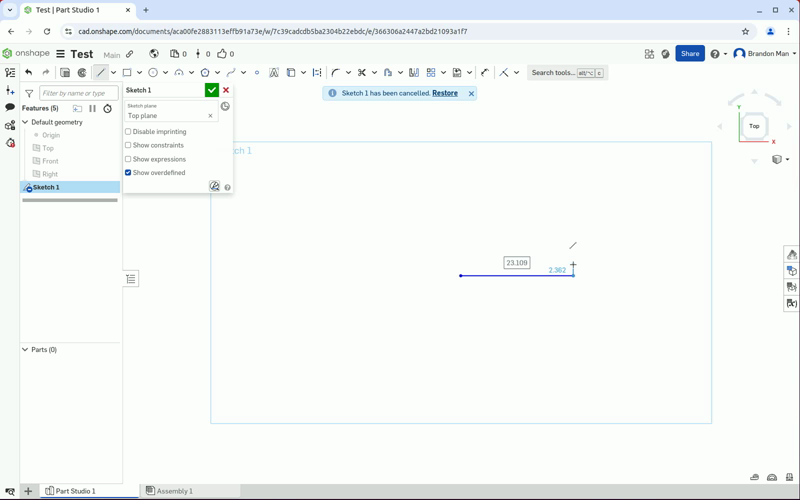
key_down(shift)
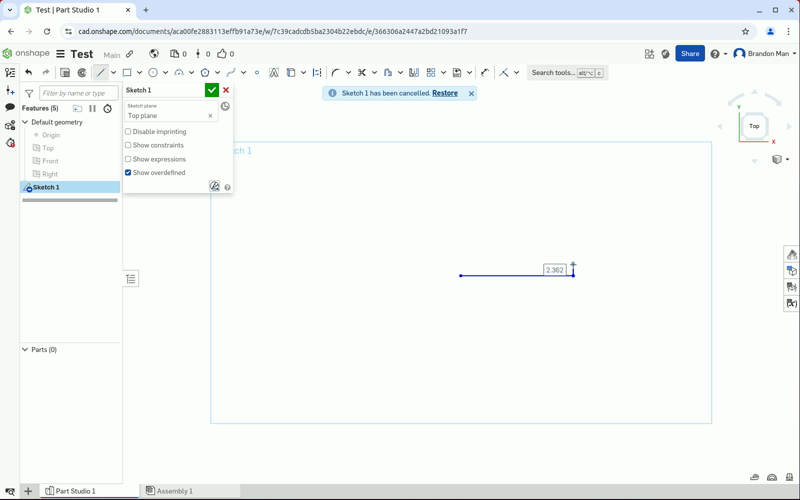
mouse_move(460, 264)
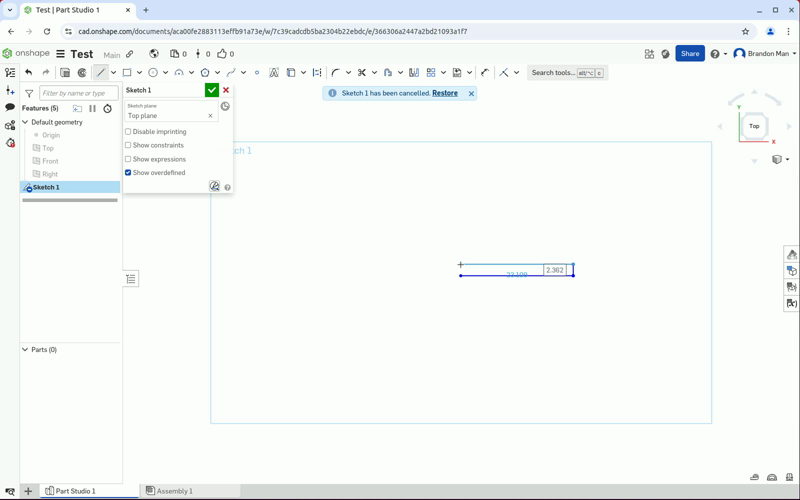
click(460, 264)
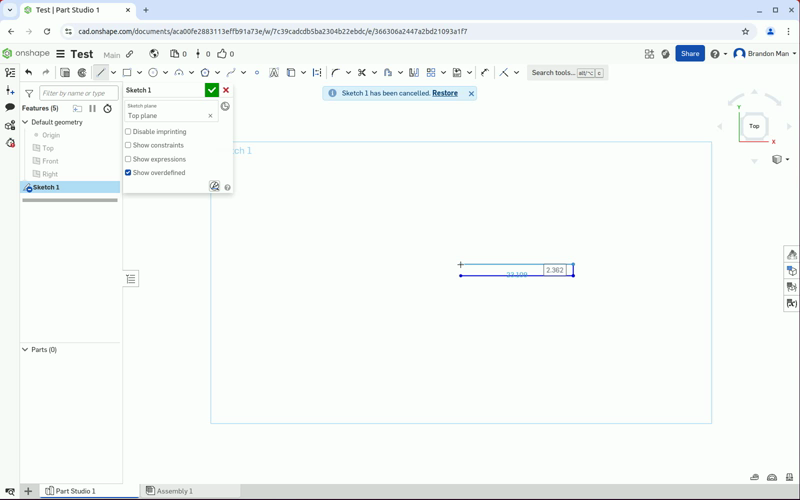
key_up(shift)
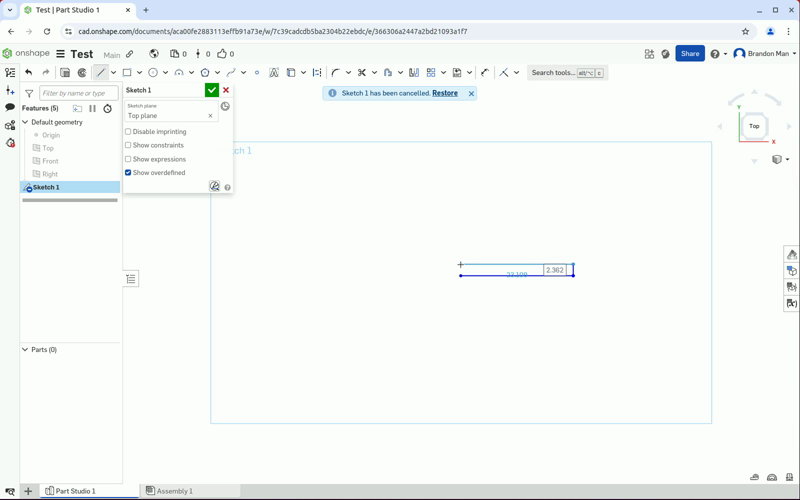
mouse_move(490, 264)
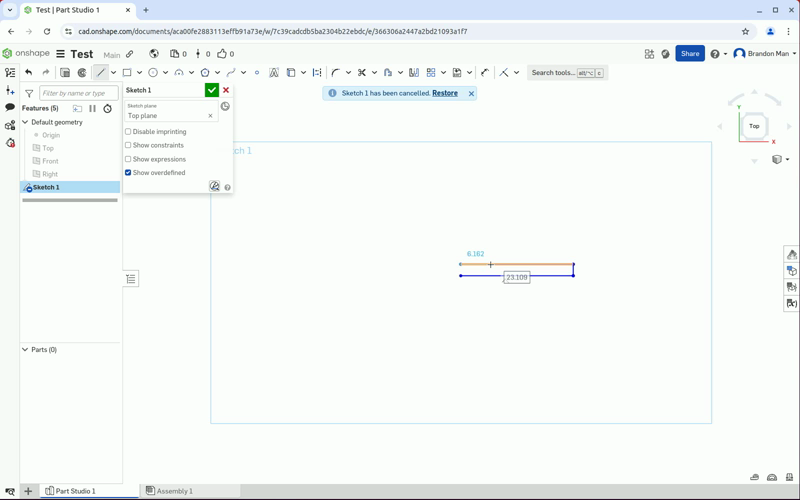
key_down(shift)
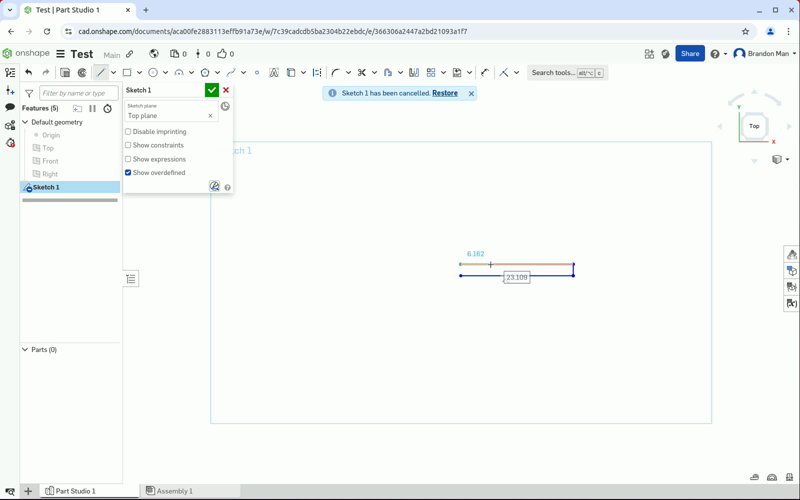
mouse_move(460, 275)
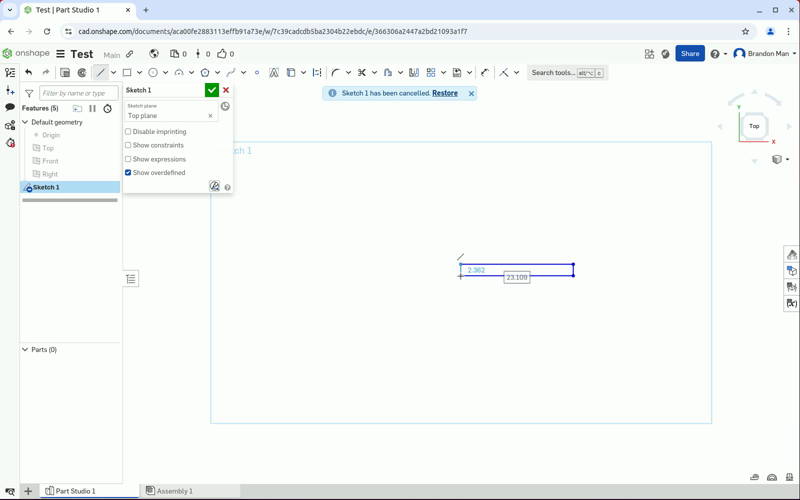
key_up(shift)
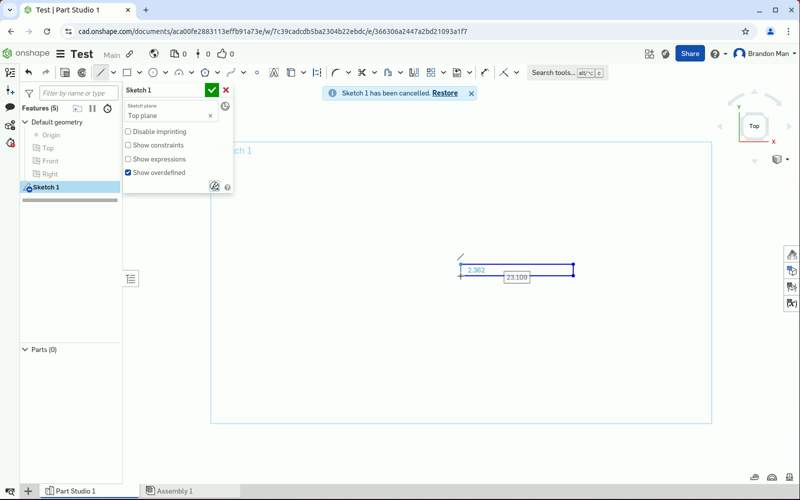
click(460, 275)
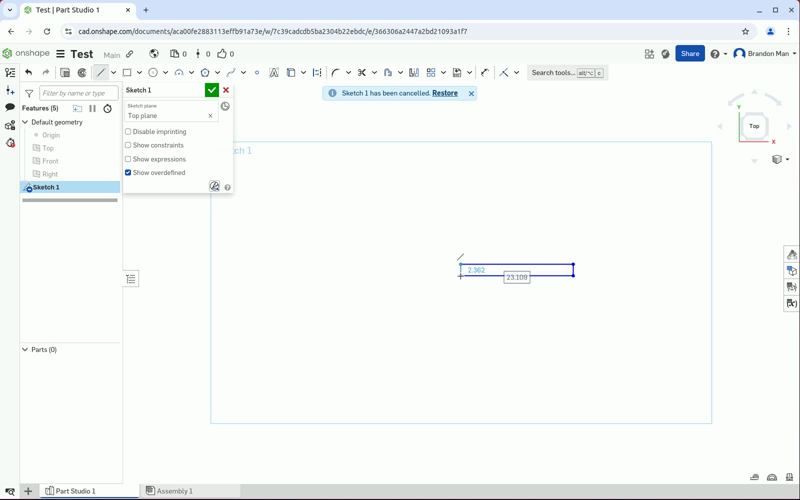
key(esc)
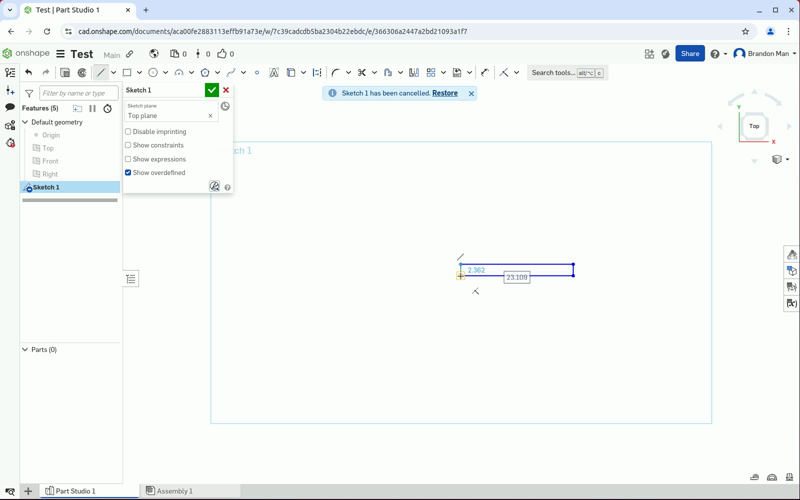
mouse_move(474, 273)
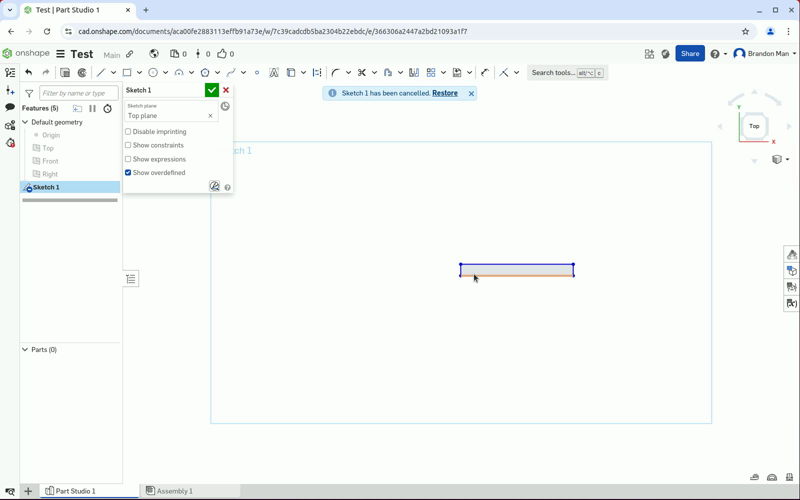
scroll(6)
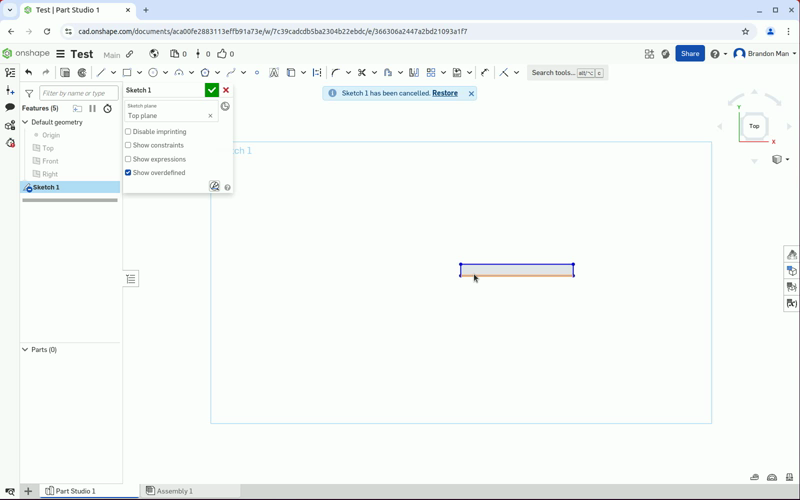
scroll(6)
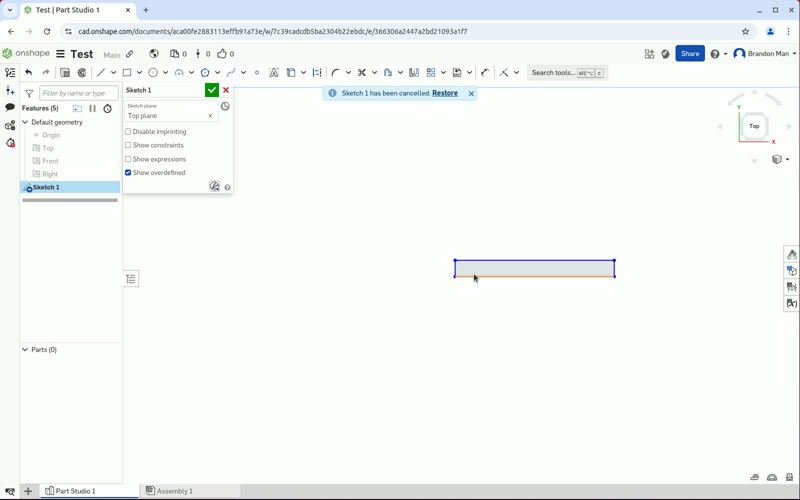
scroll(6)
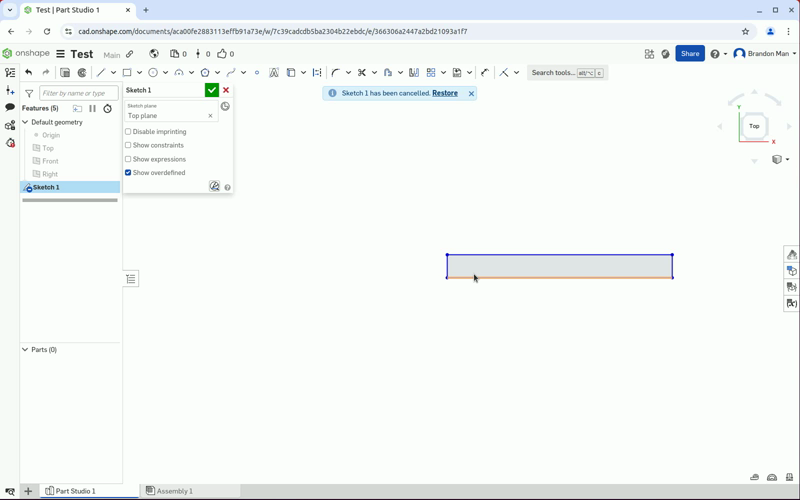
scroll(6)
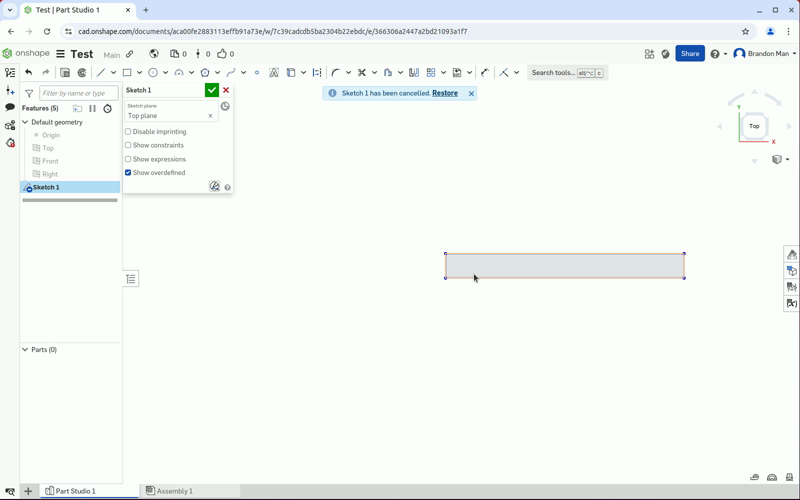
scroll(6)
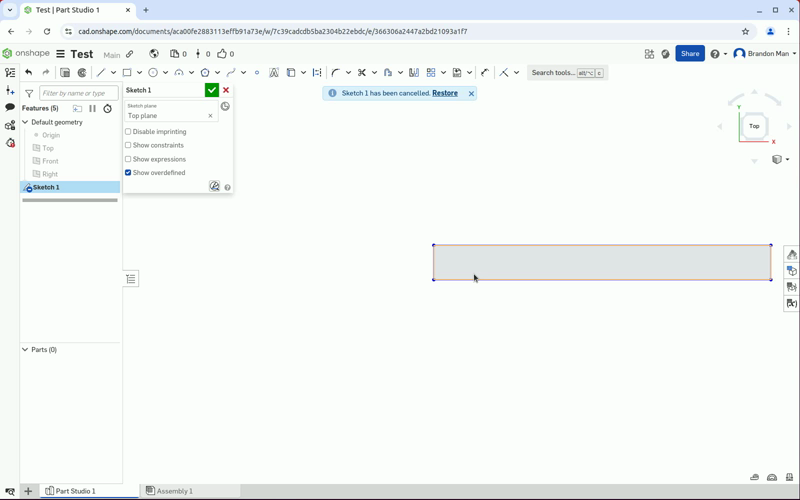
scroll(6)
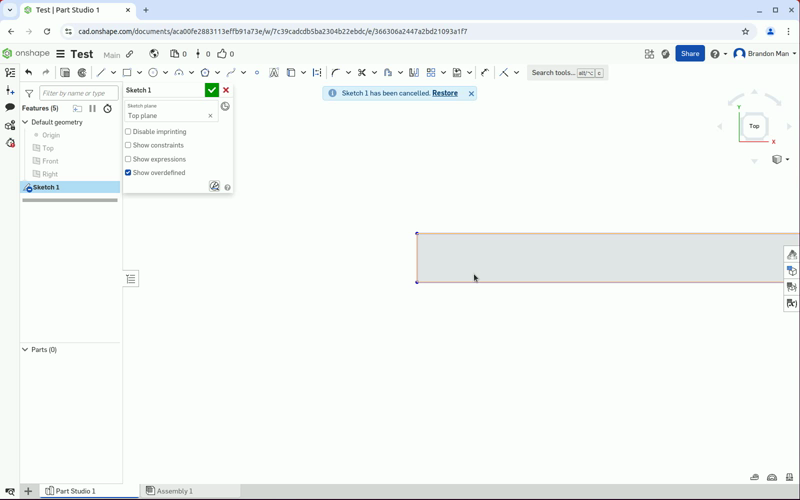
scroll(6)
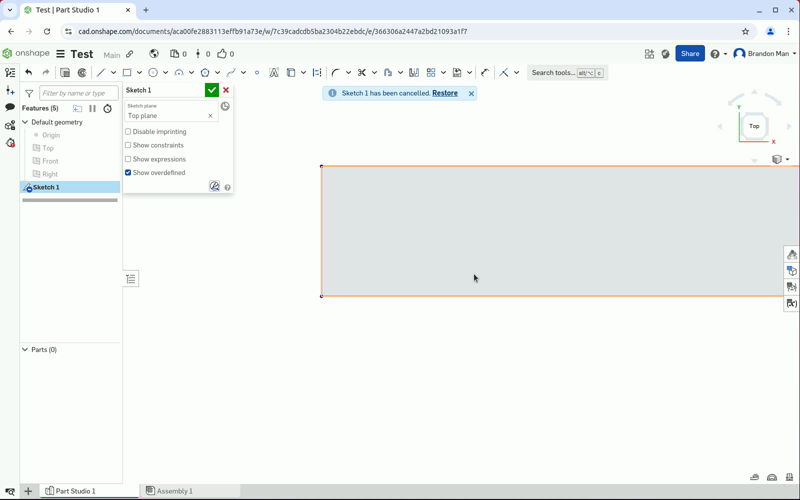
click(474, 273)
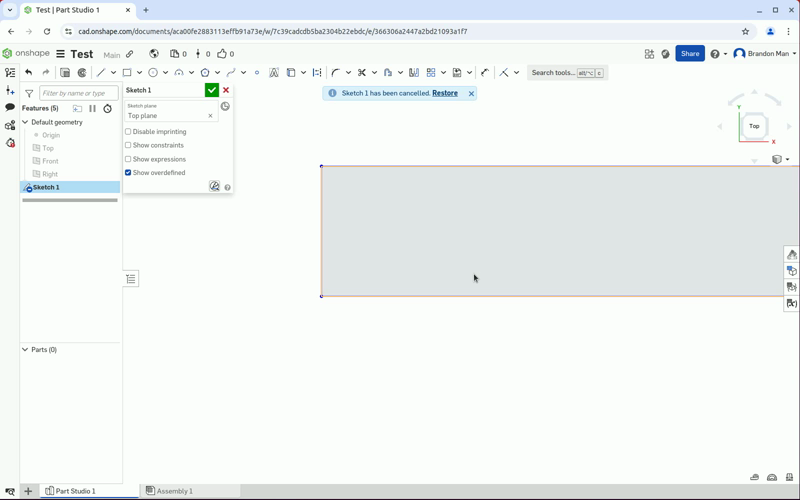
scroll(-6)
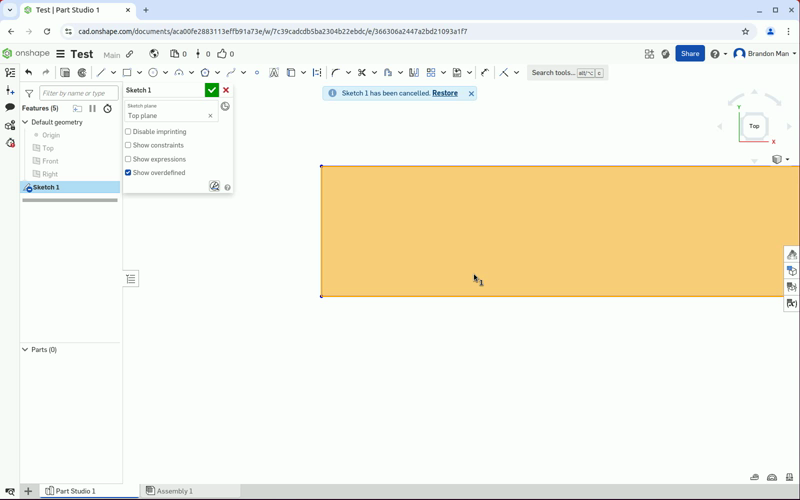
scroll(-6)
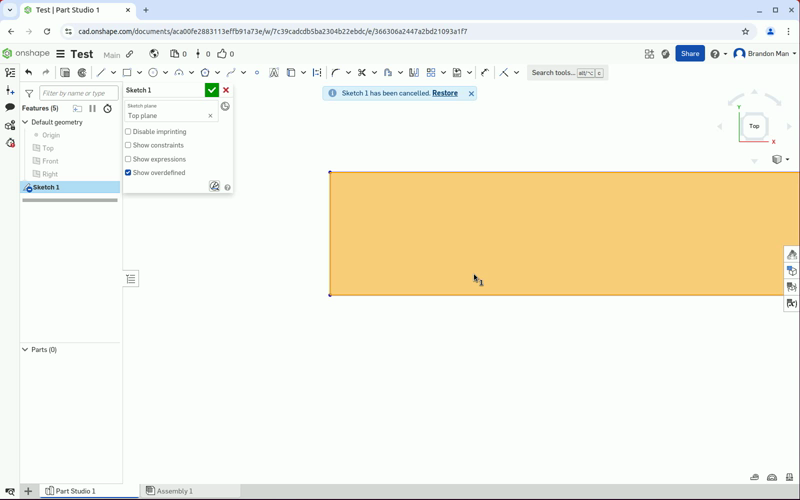
scroll(-6)
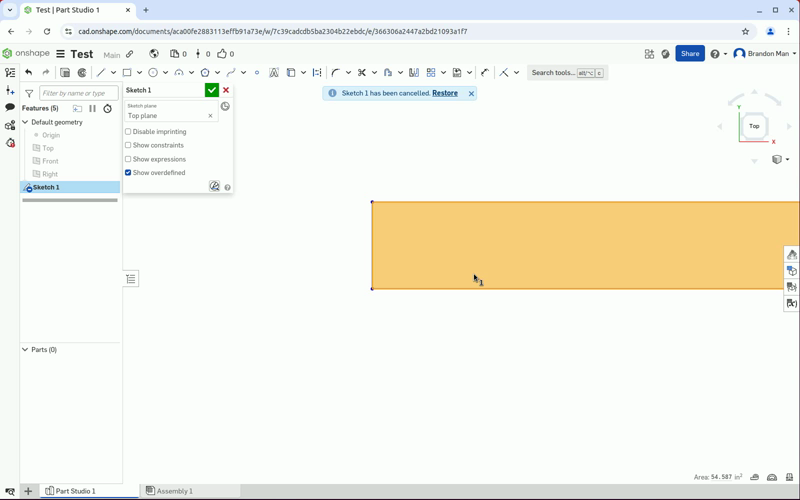
scroll(-6)
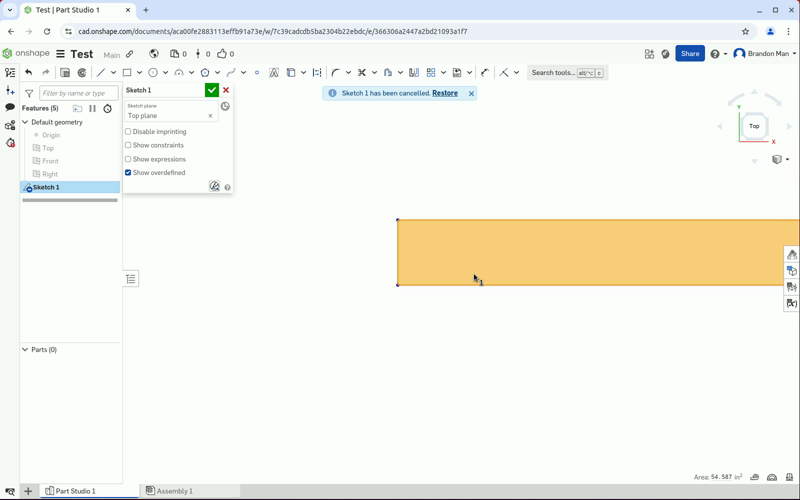
scroll(-6)
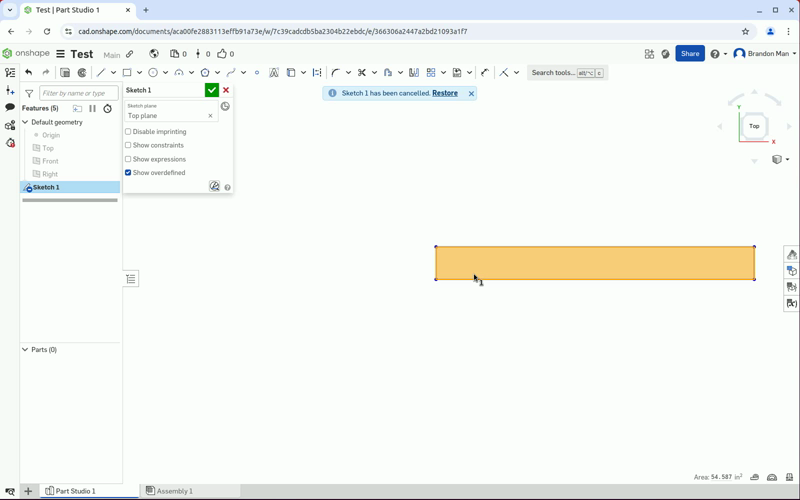
scroll(-6)
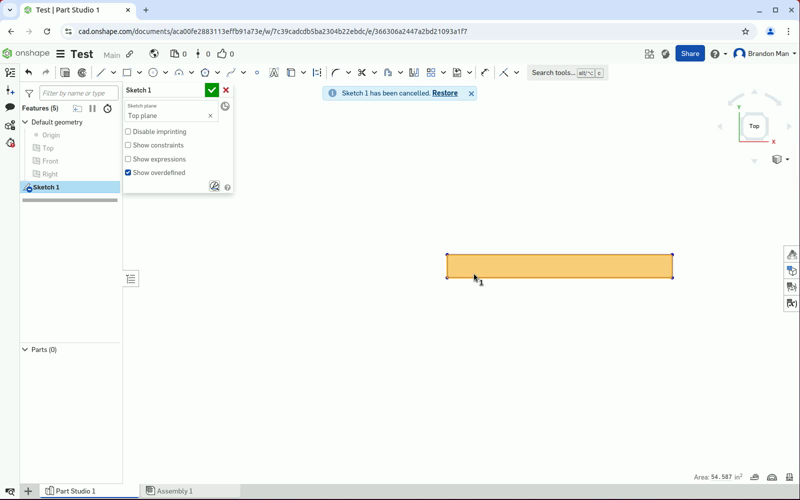
scroll(-6)
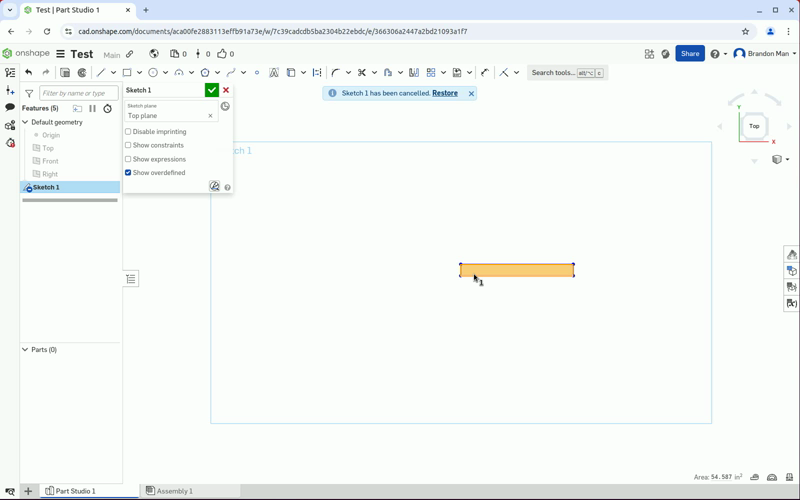
mouse_move(73, 352)
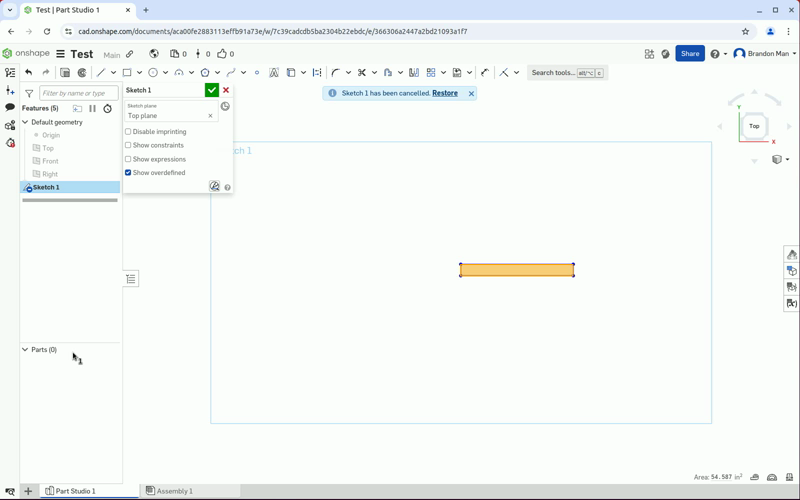
key(shift+y)
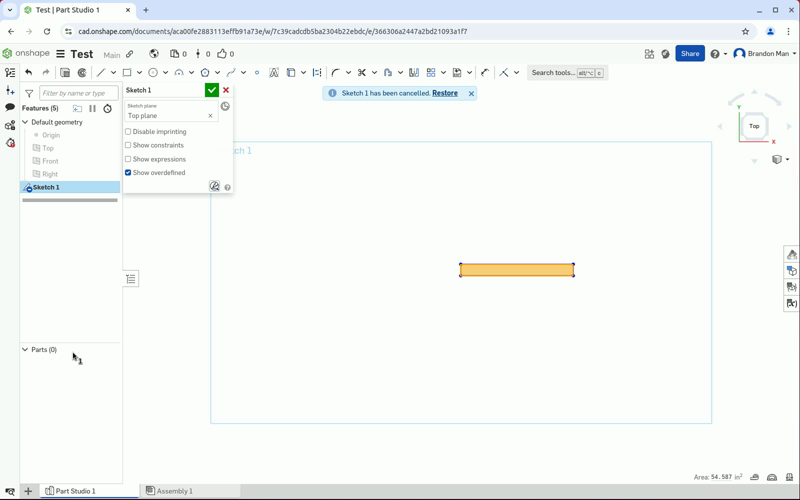
key(shift+e)
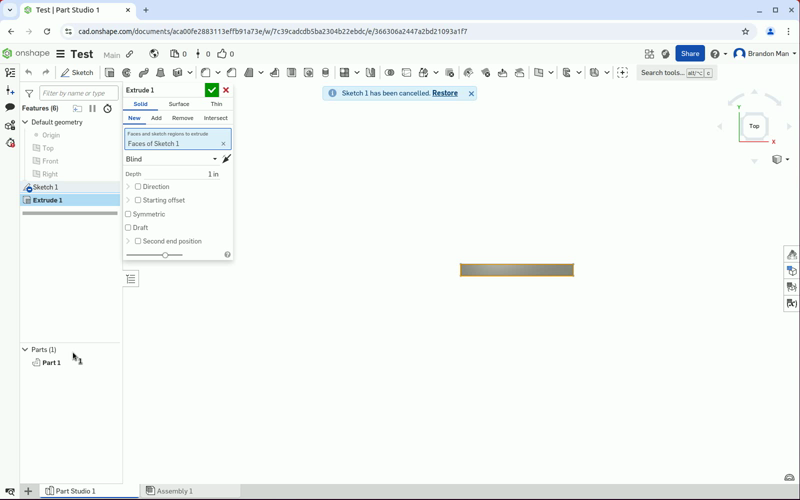
mouse_move(143, 106)
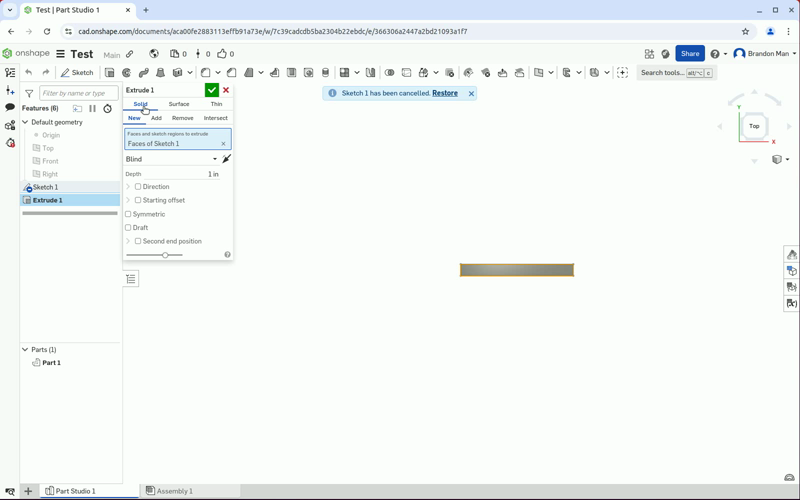
click(143, 106)
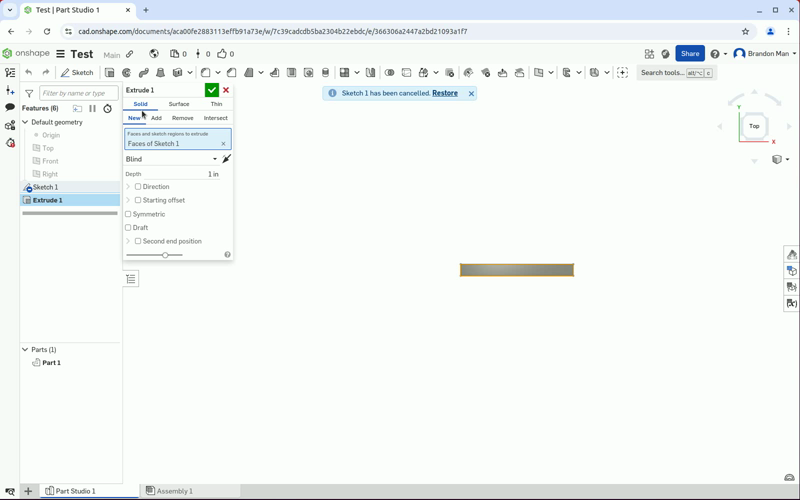
mouse_move(137, 120)
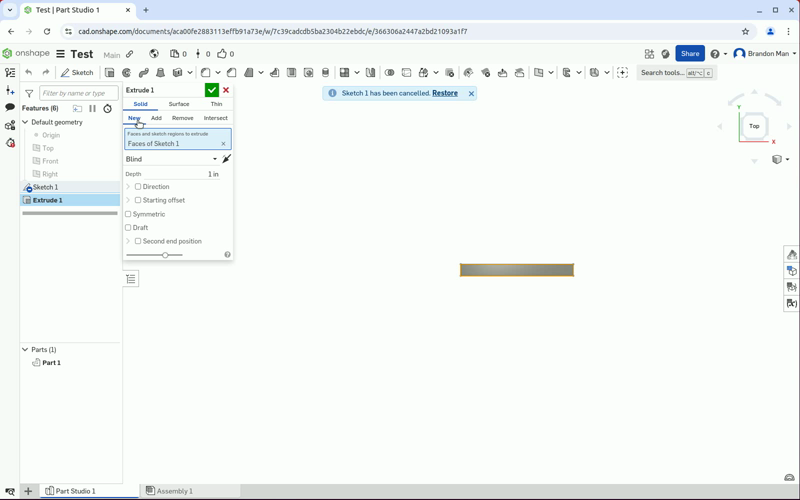
click(137, 120)
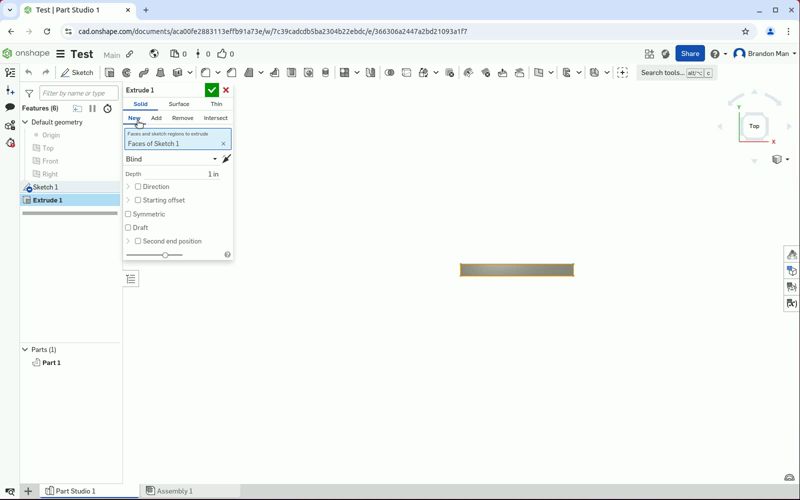
key(tab, 4)
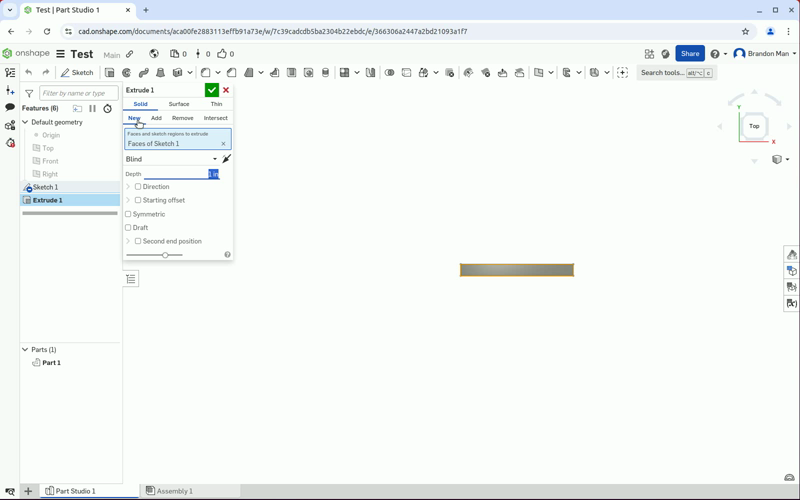
text(1.204)
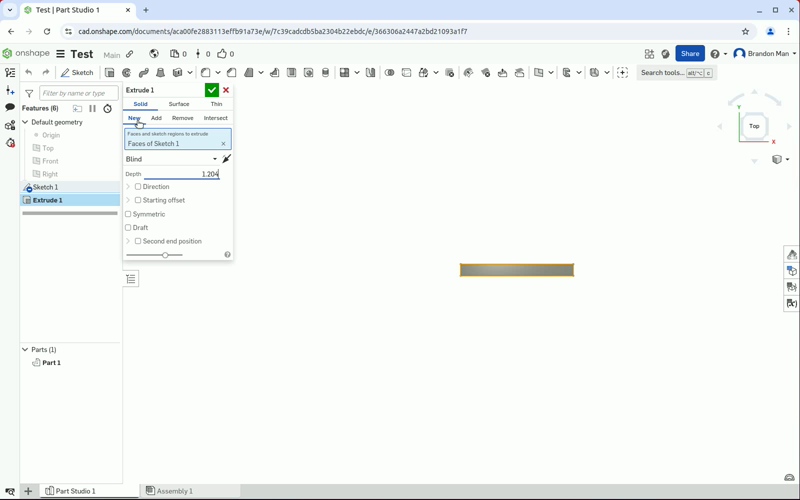
key(enter)
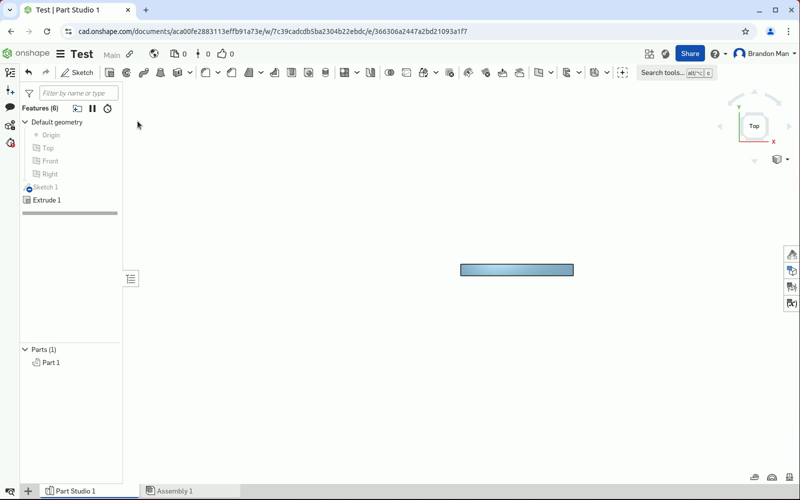
key(shift+h)
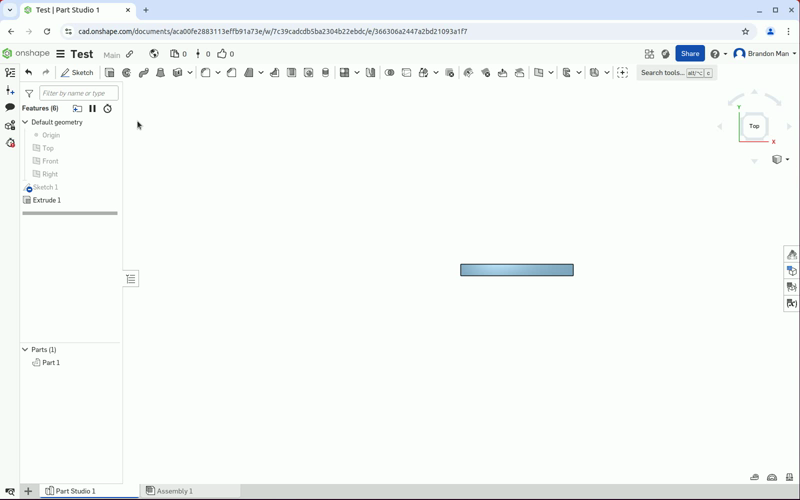
key(shift+h)
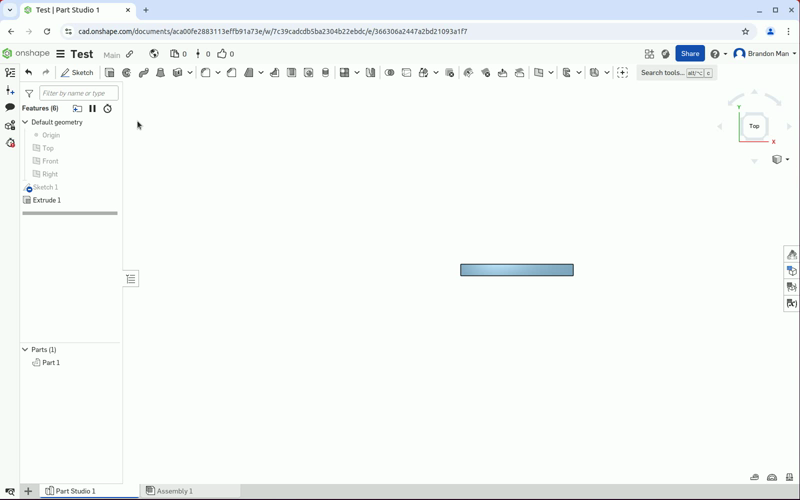
mouse_move(73, 189)
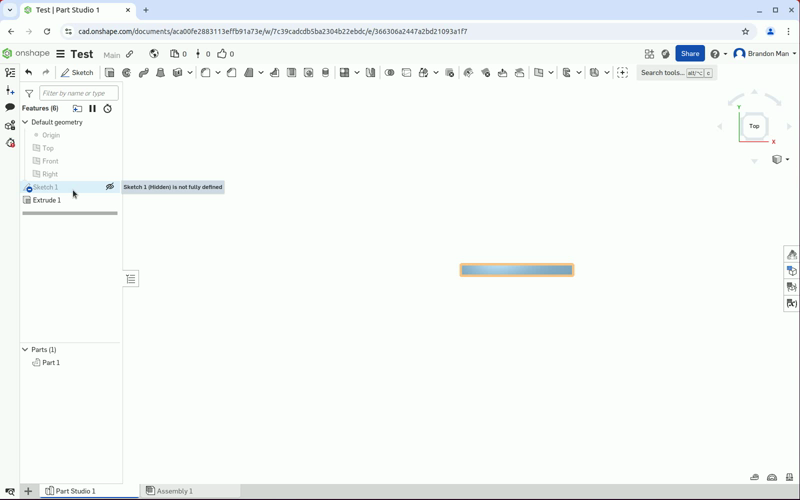
click(73, 189)
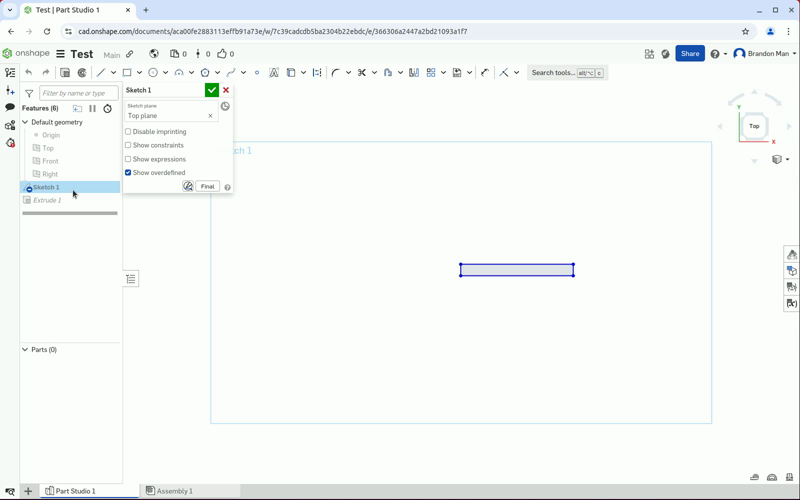
mouse_move(229, 92)
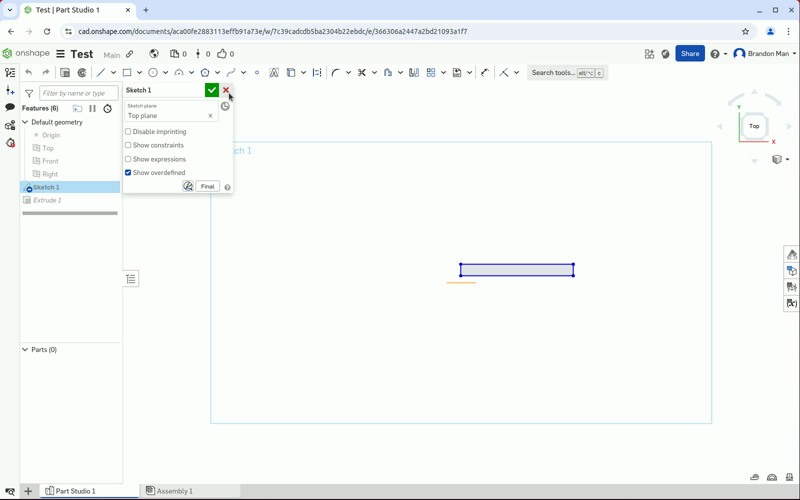
click(229, 92)
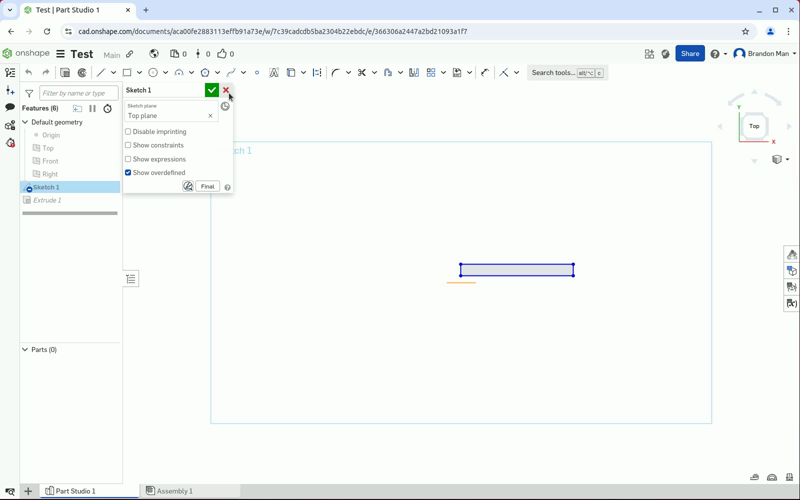
key(shift+s)
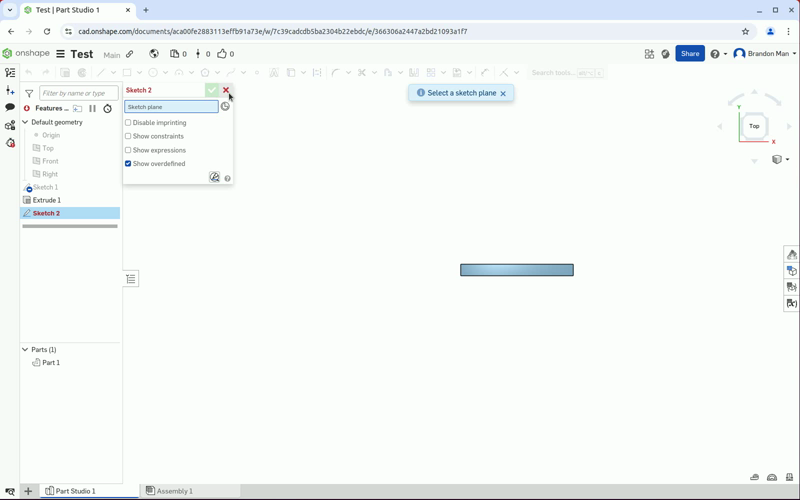
mouse_move(73, 150)
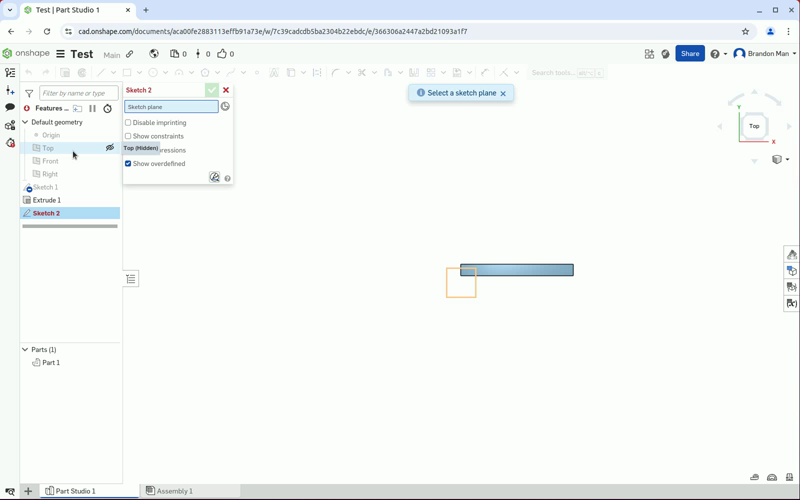
click(73, 150)
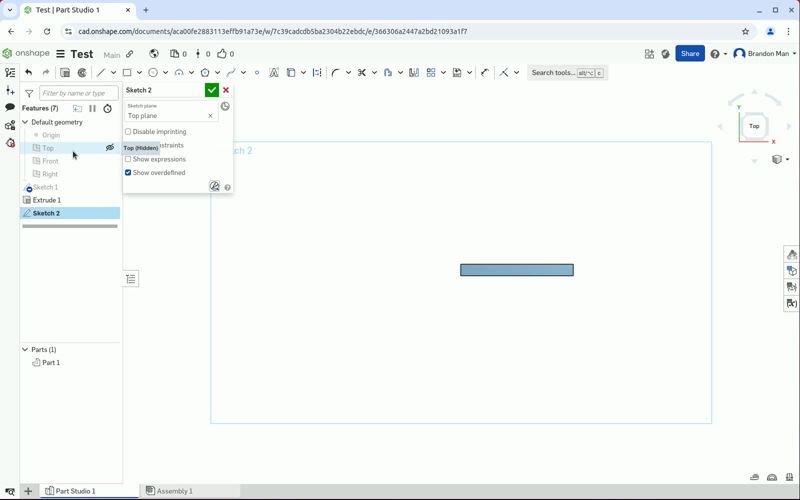
mouse_move(73, 352)
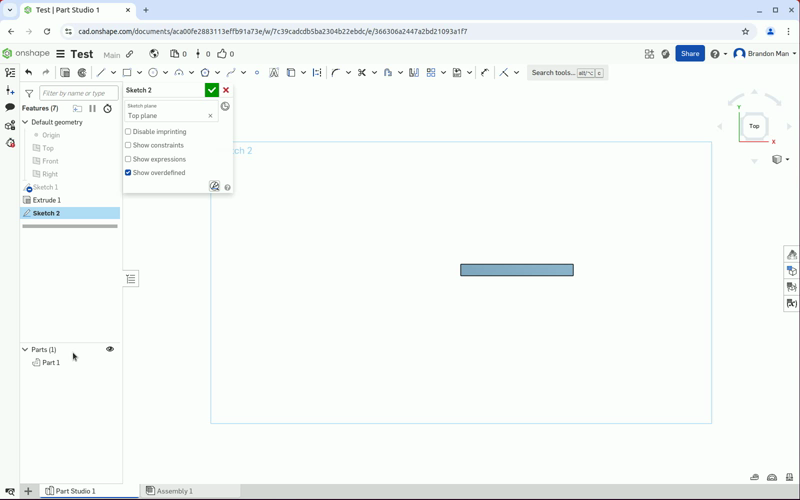
key(y)
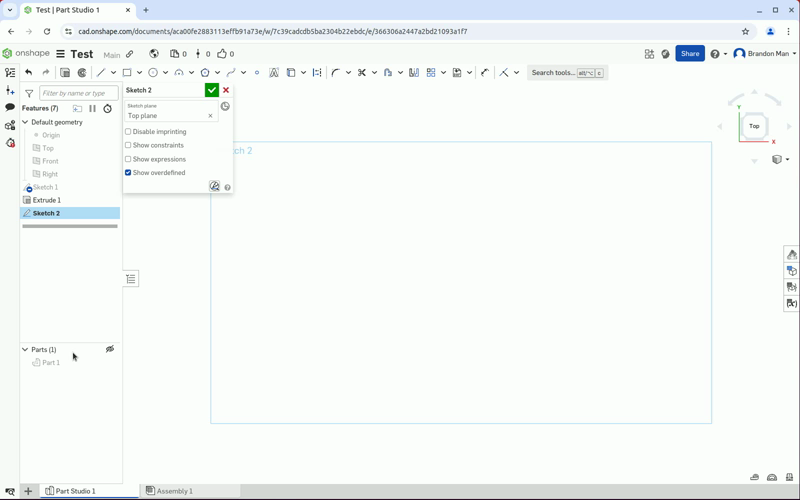
key(l)
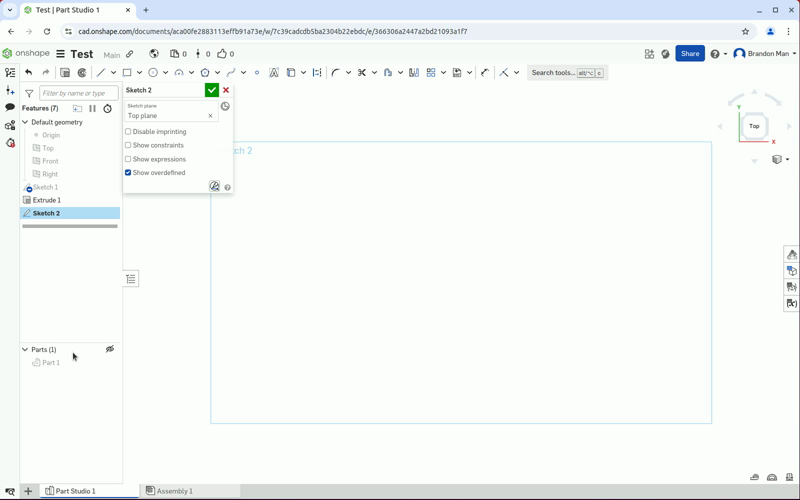
key_down(shift)
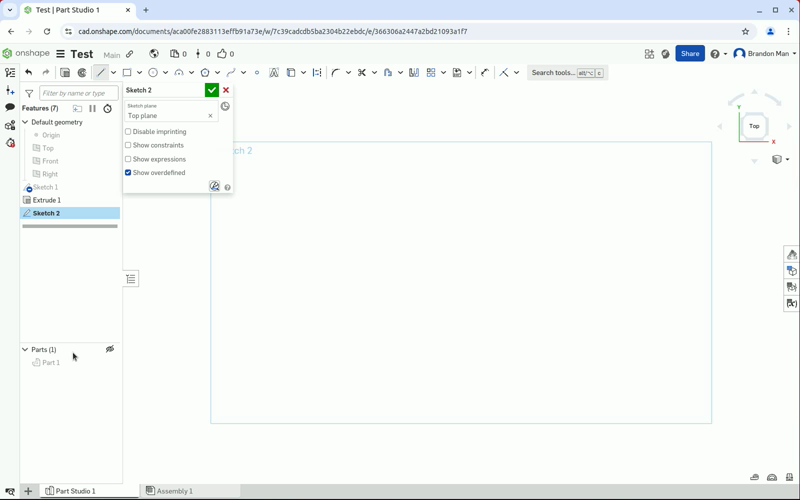
mouse_move(560, 314)
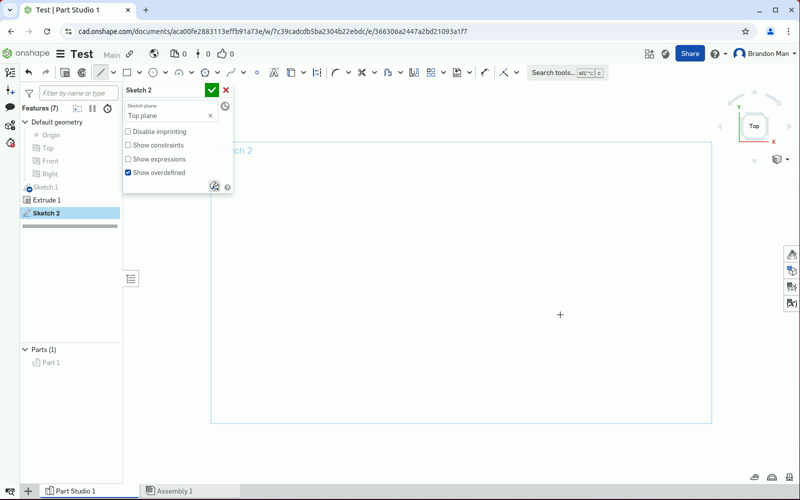
click(560, 314)
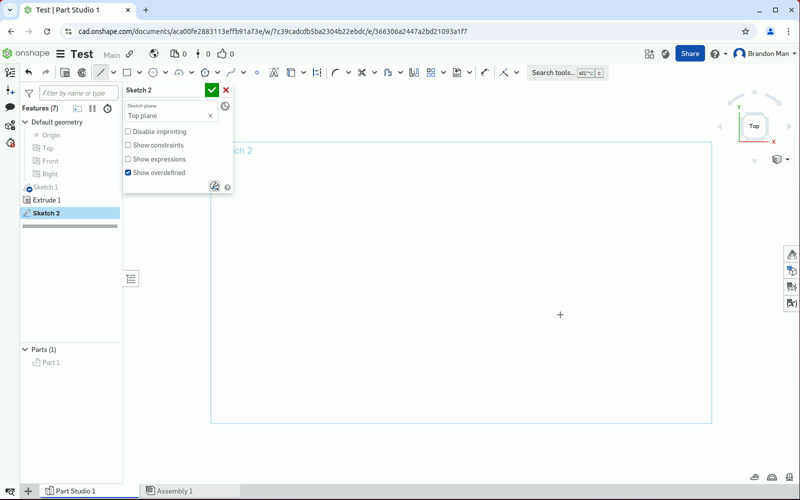
key_up(shift)
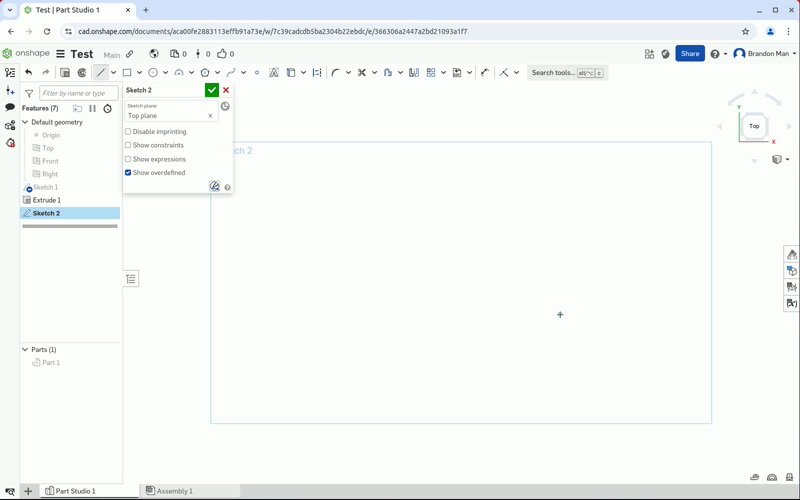
key_down(shift)
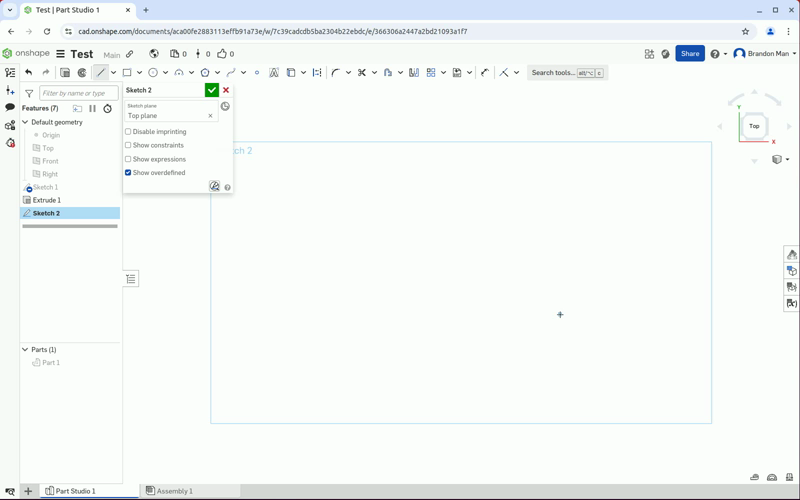
mouse_move(589, 314)
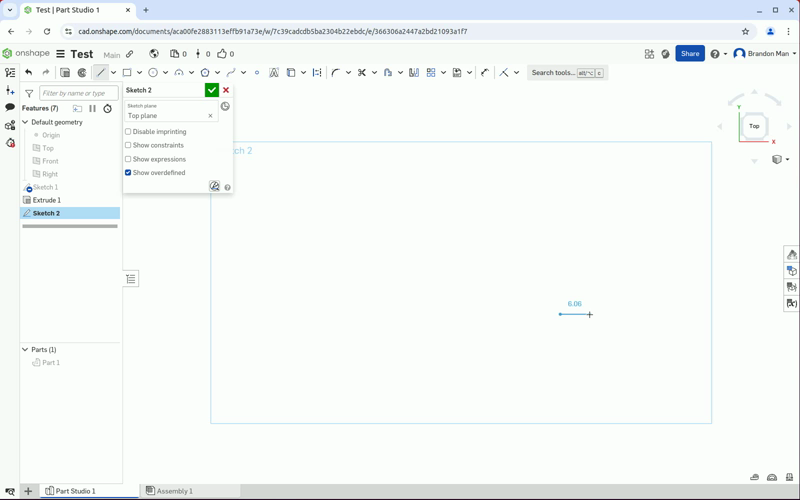
mouse_move(572, 314)
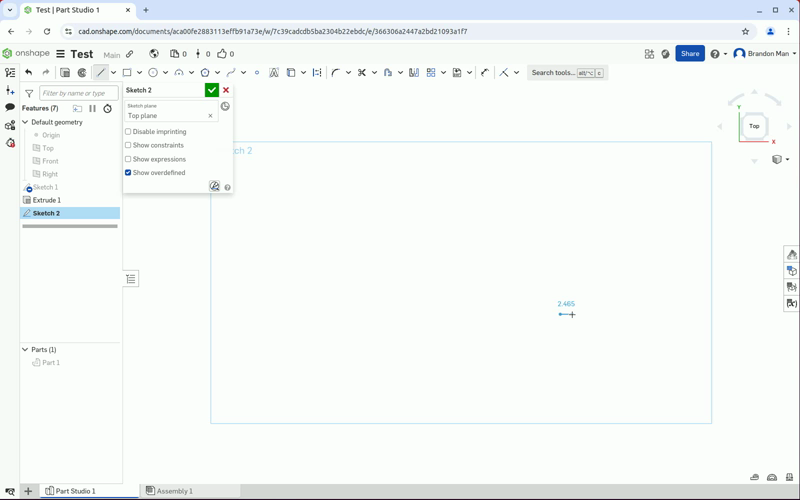
click(572, 314)
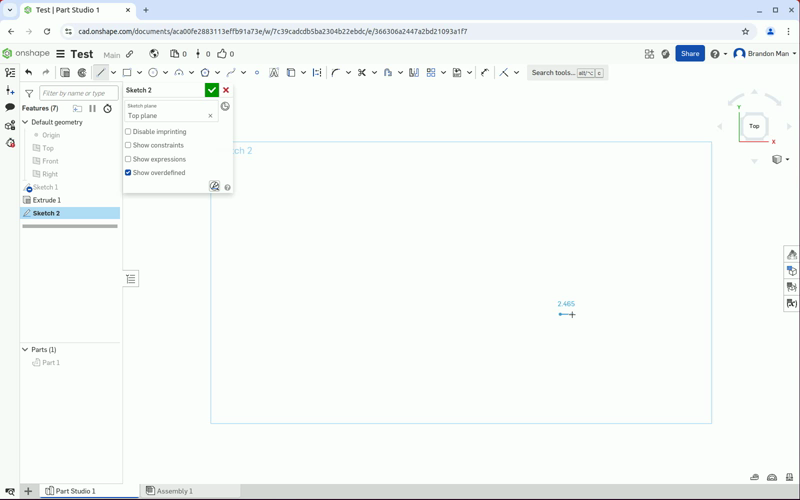
key_up(shift)
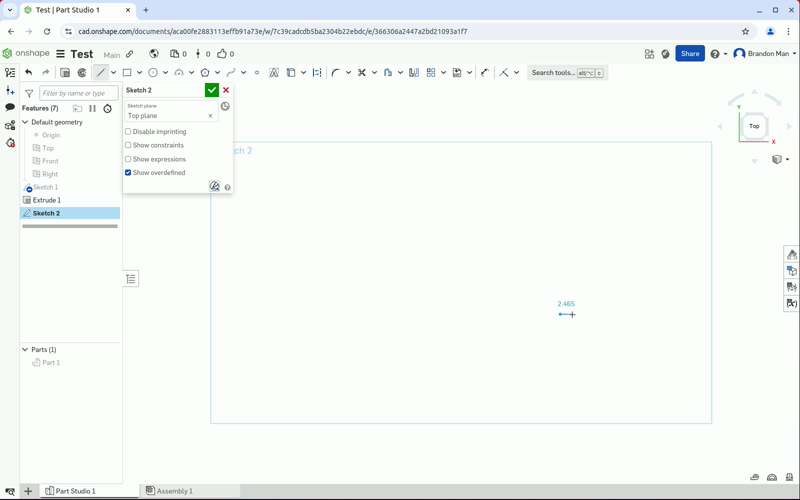
key_down(shift)
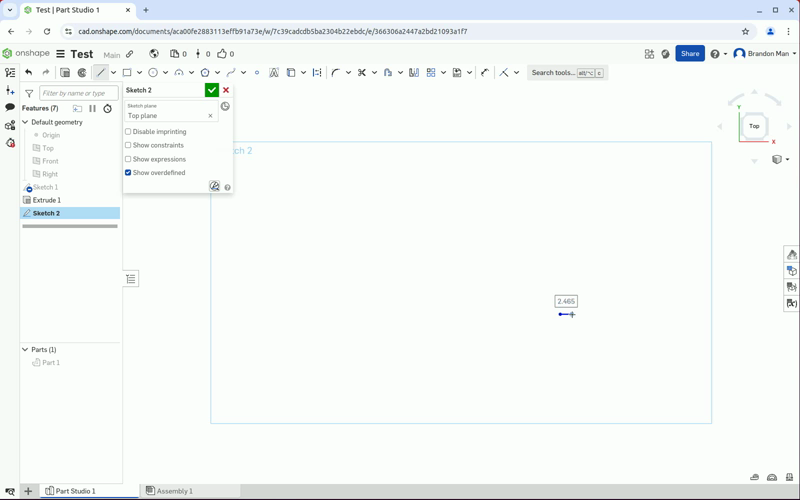
mouse_move(589, 314)
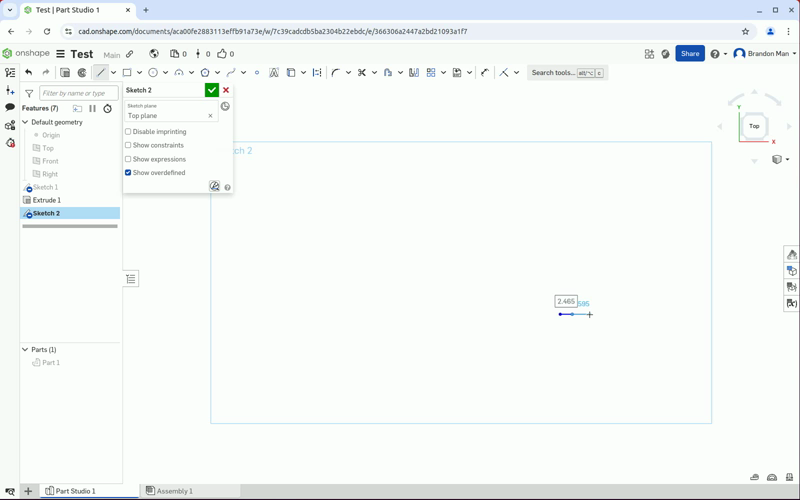
mouse_move(572, 275)
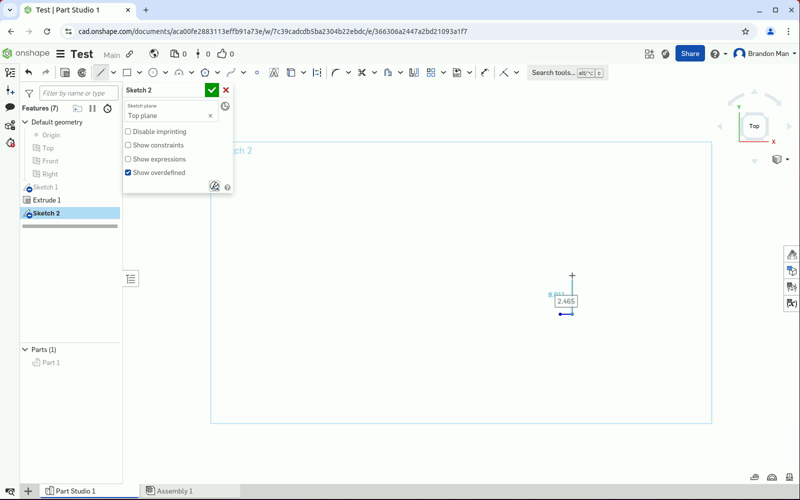
click(572, 275)
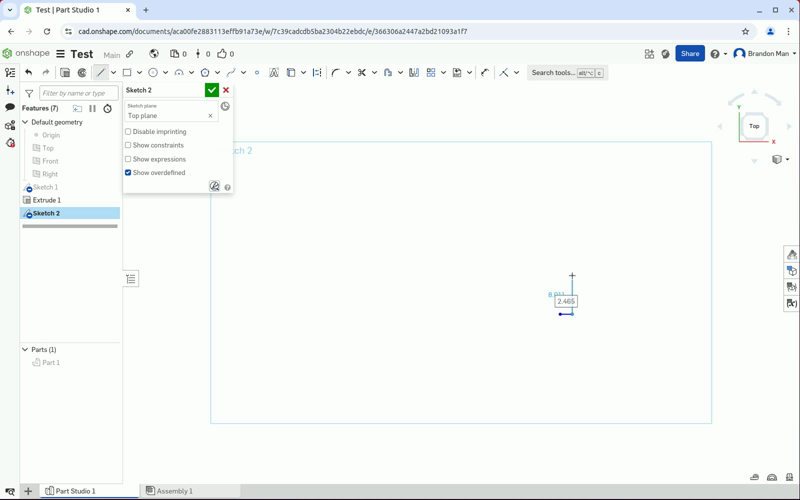
key_up(shift)
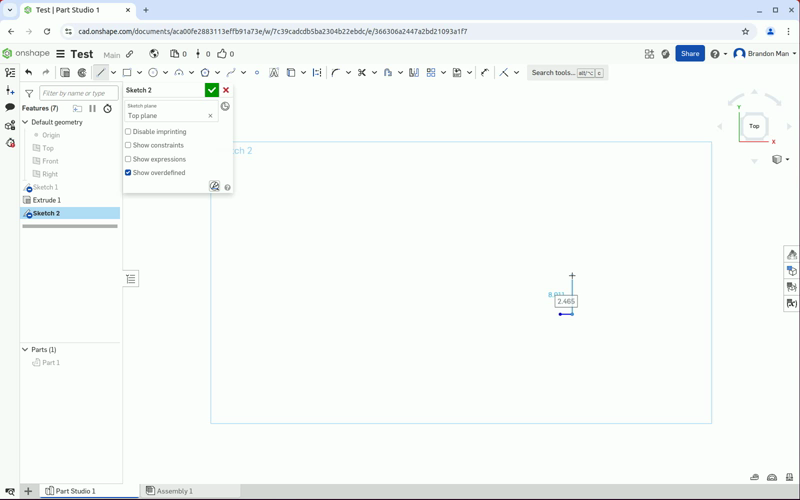
key_down(shift)
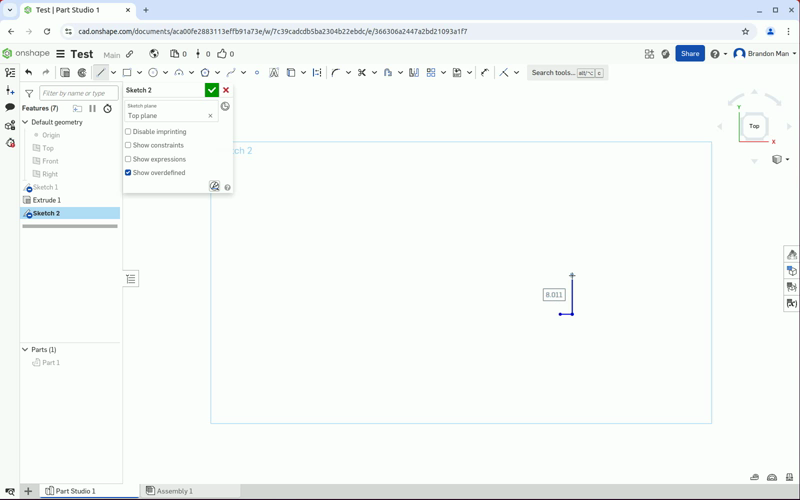
mouse_move(589, 275)
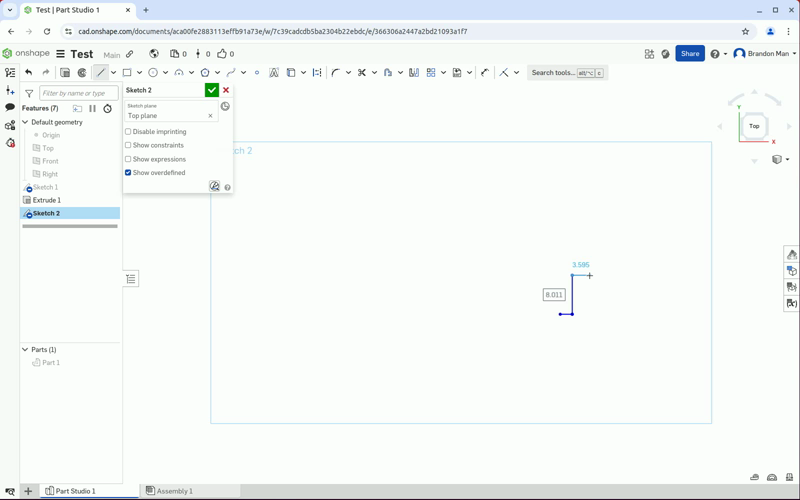
mouse_move(560, 275)
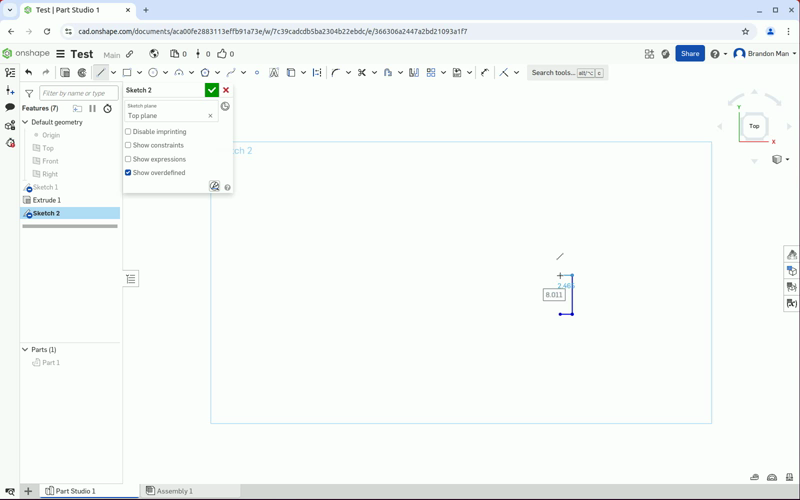
click(560, 275)
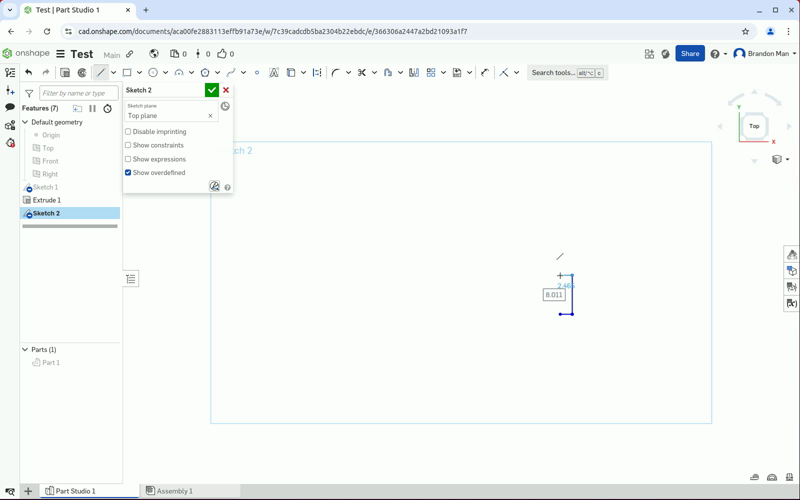
key_up(shift)
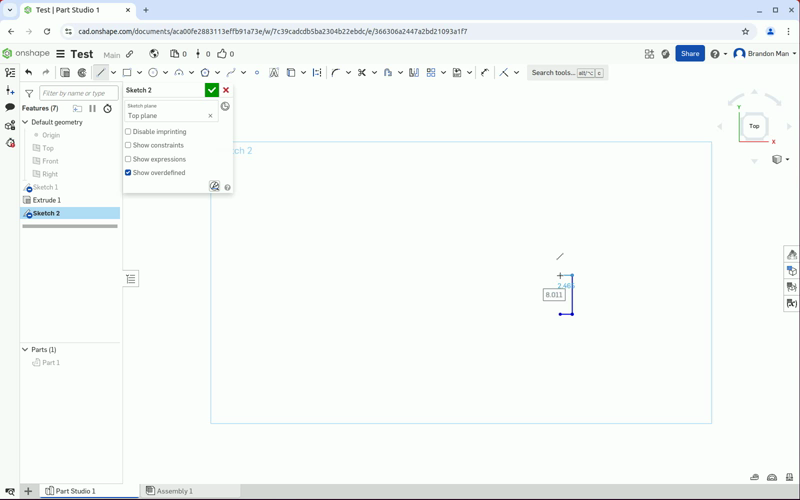
mouse_move(589, 275)
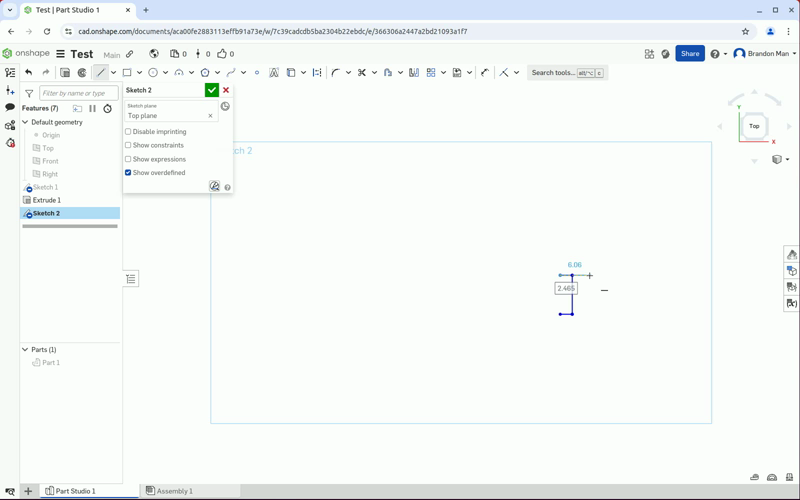
key_down(shift)
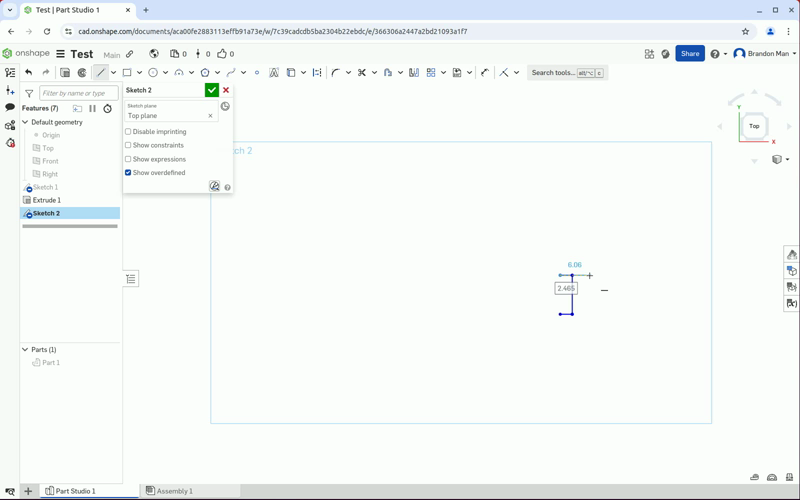
mouse_move(560, 314)
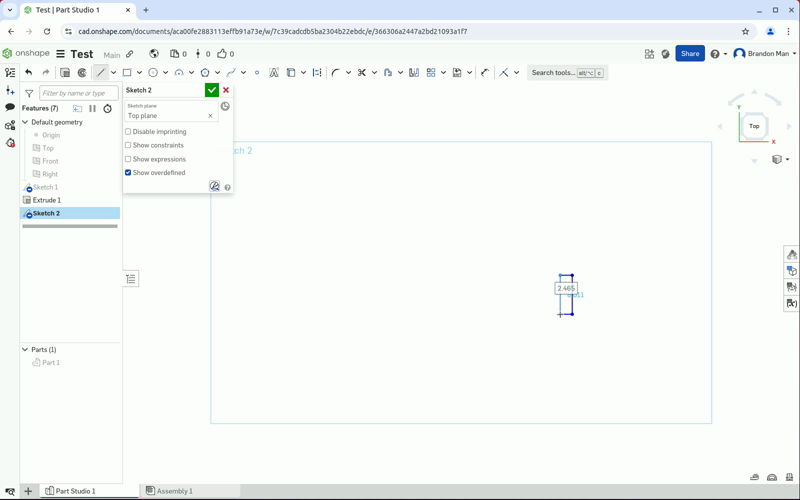
key_up(shift)
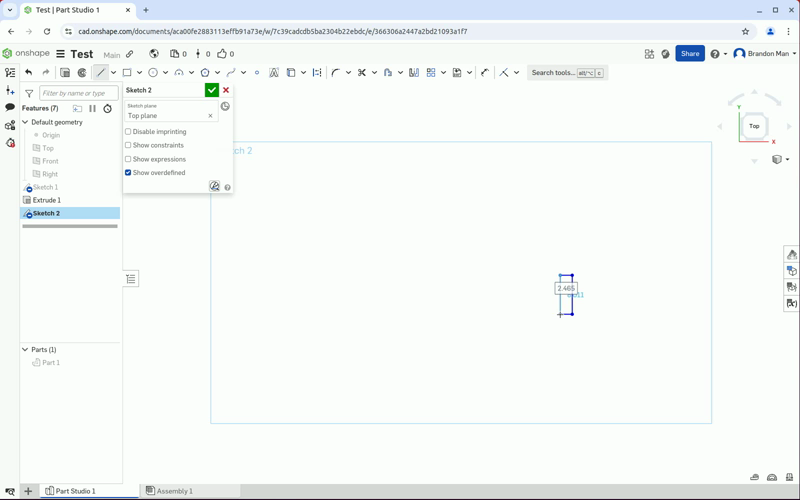
click(560, 314)
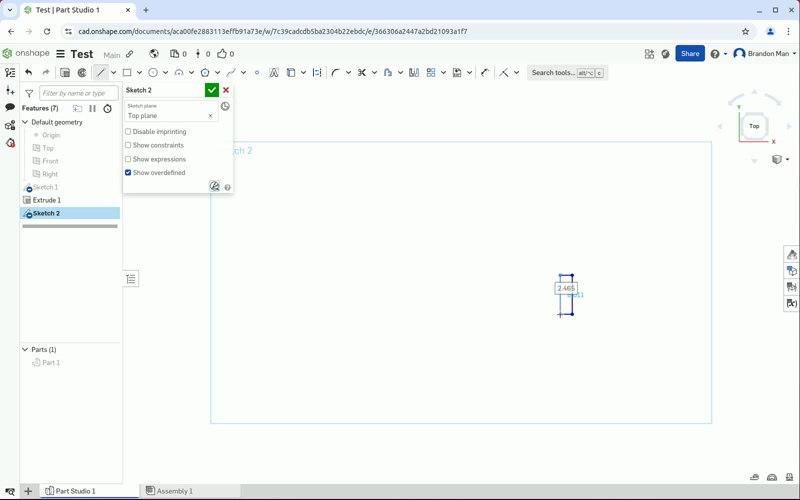
key(esc)
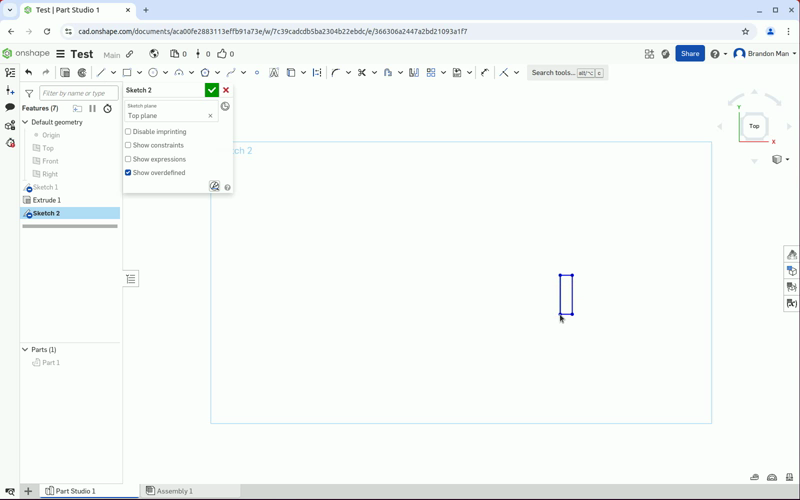
mouse_move(566, 283)
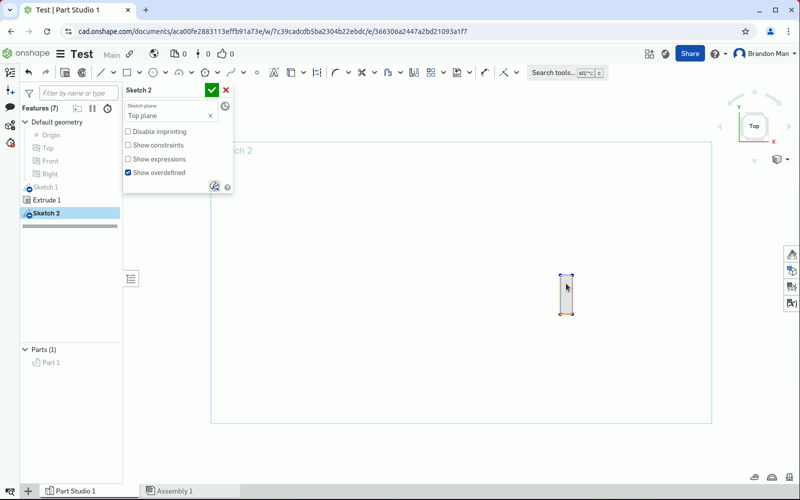
scroll(6)
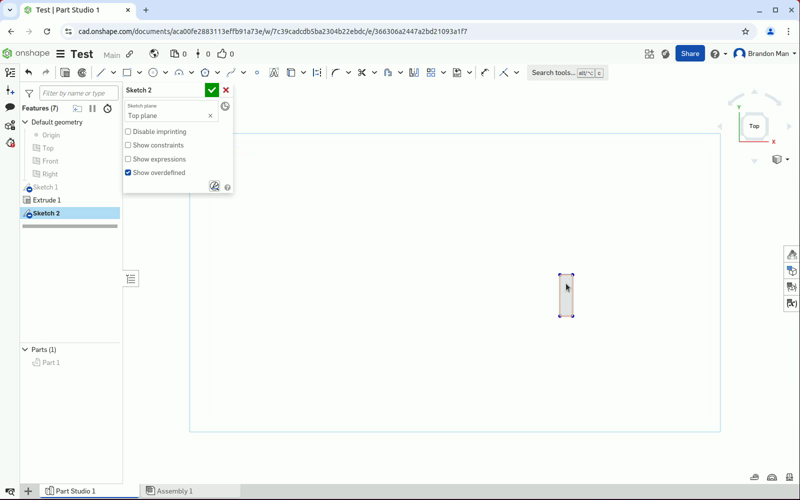
scroll(6)
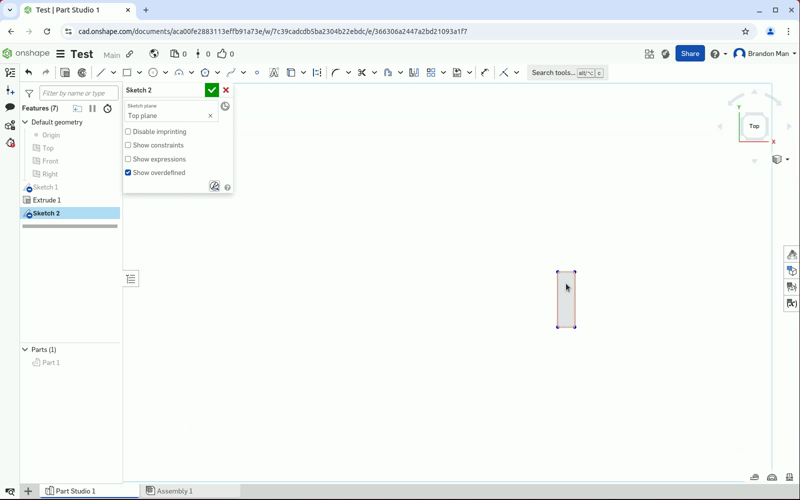
scroll(6)
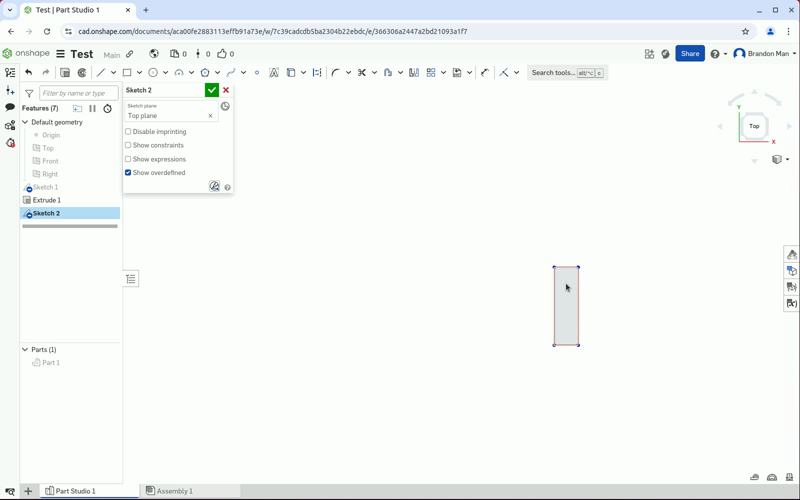
scroll(6)
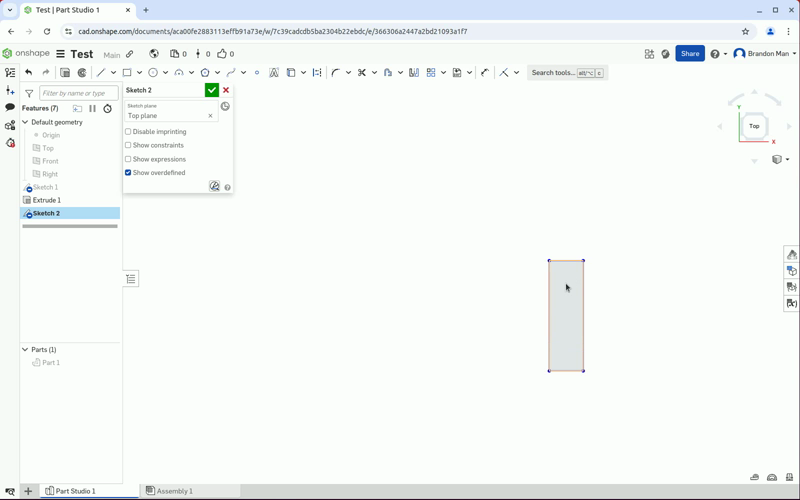
scroll(6)
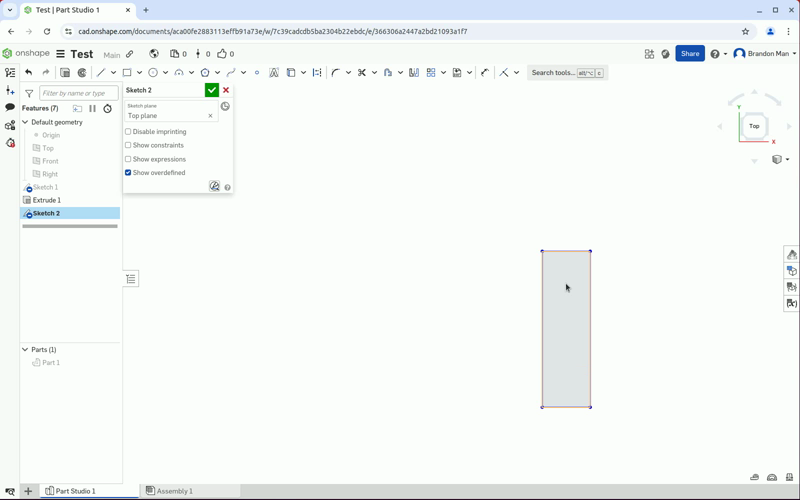
scroll(6)
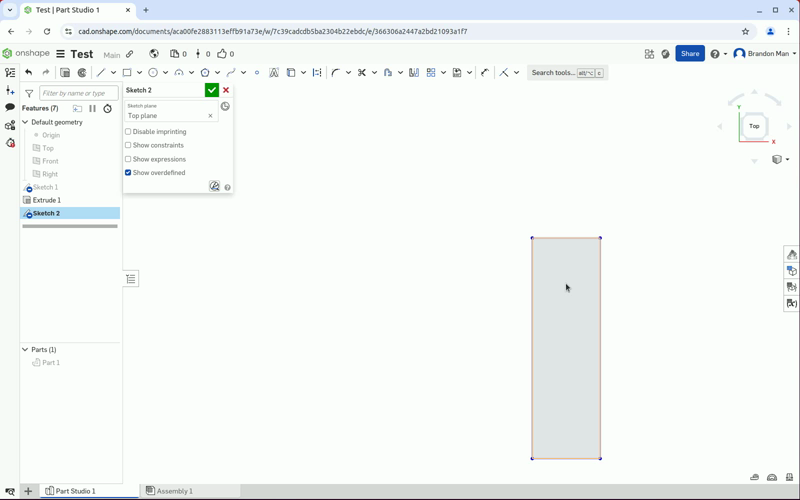
scroll(6)
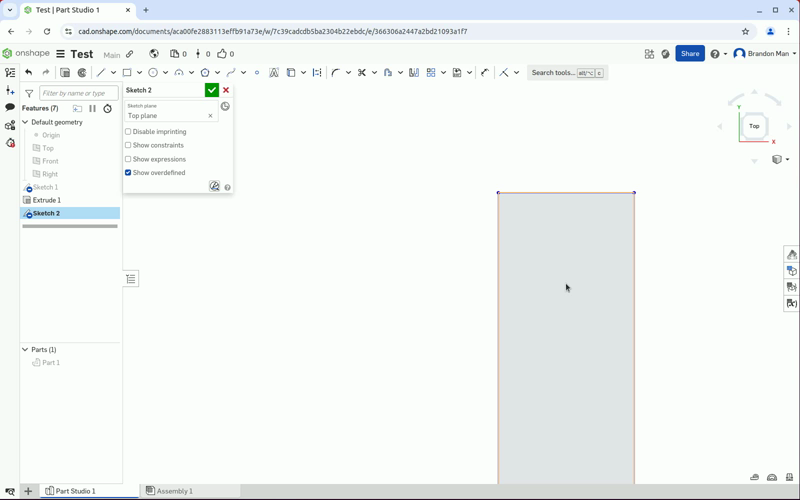
click(566, 283)
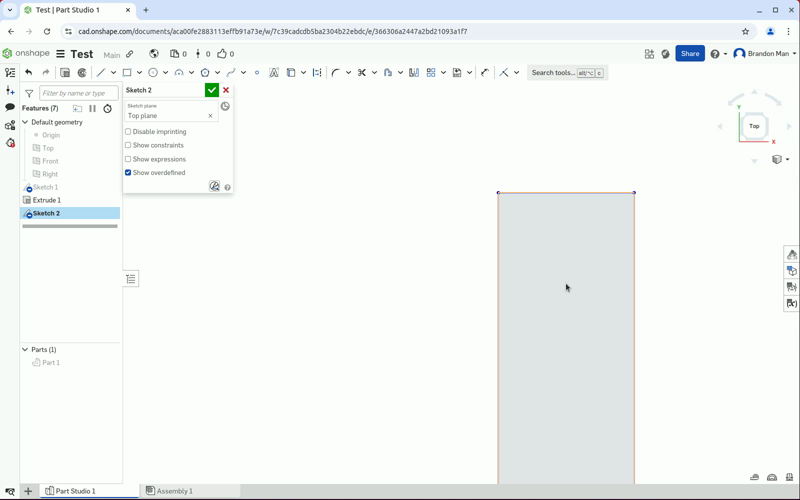
scroll(-6)
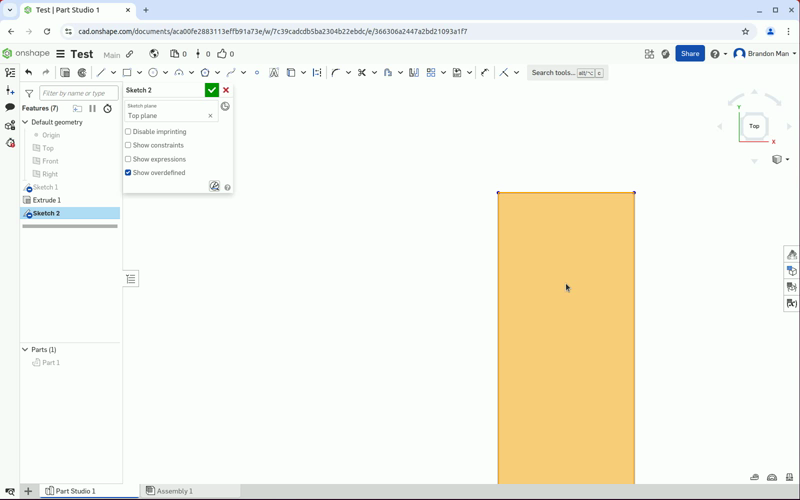
scroll(-6)
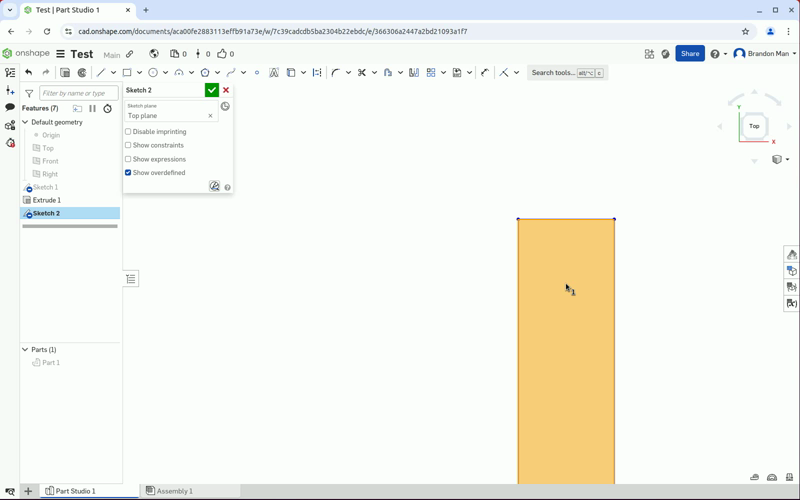
scroll(-6)
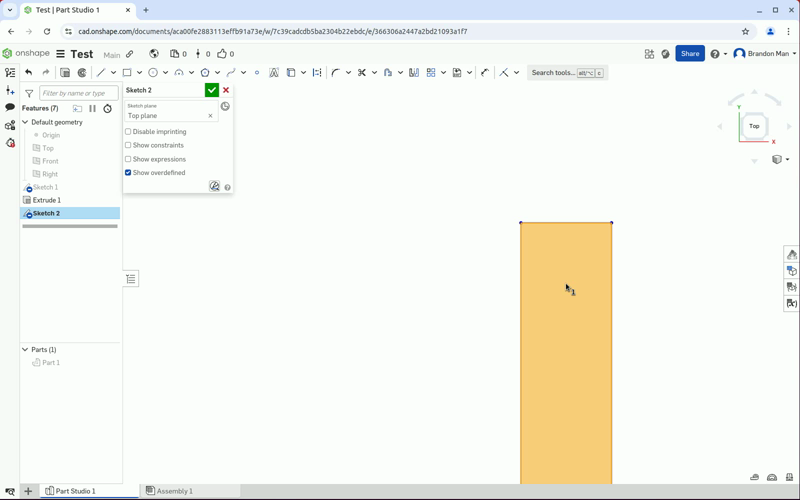
scroll(-6)
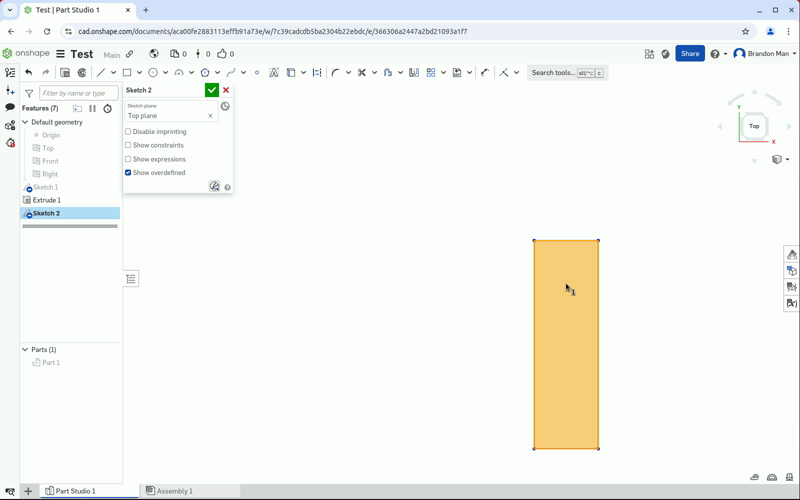
scroll(-6)
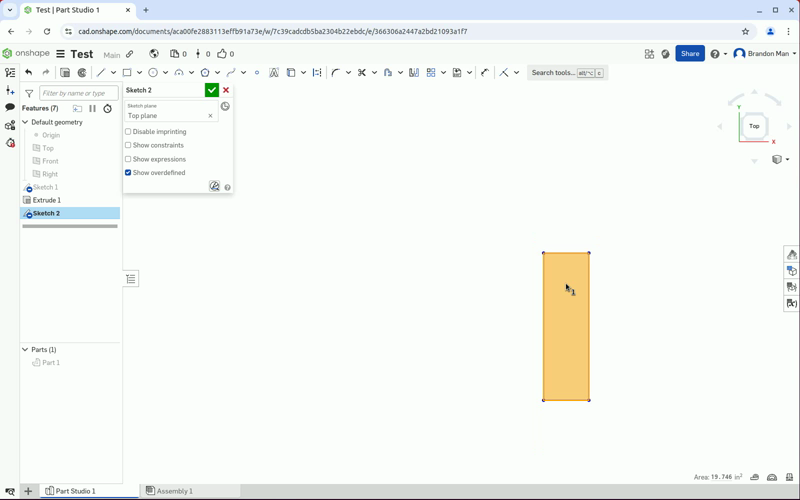
scroll(-6)
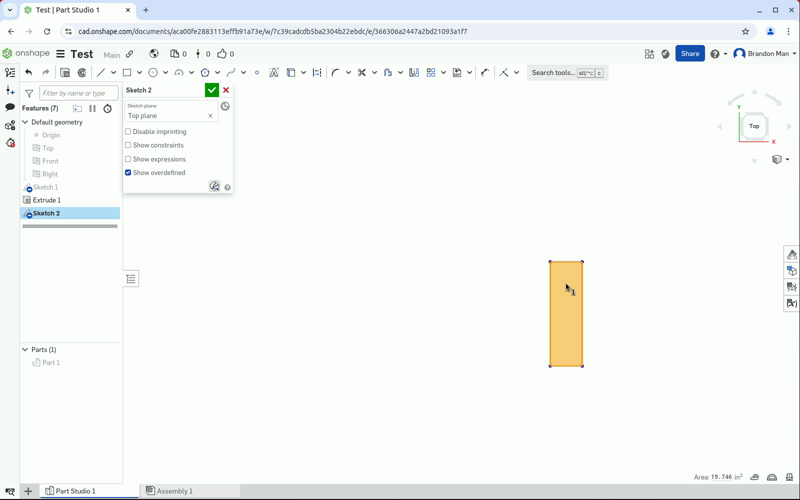
scroll(-6)
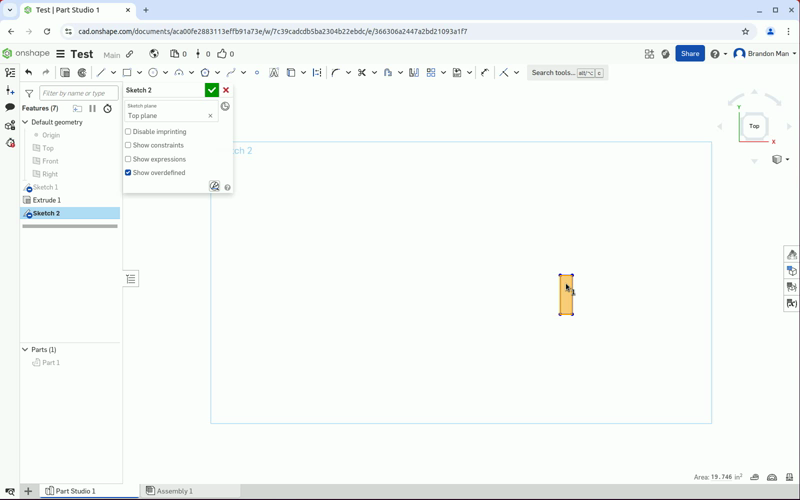
mouse_move(73, 352)
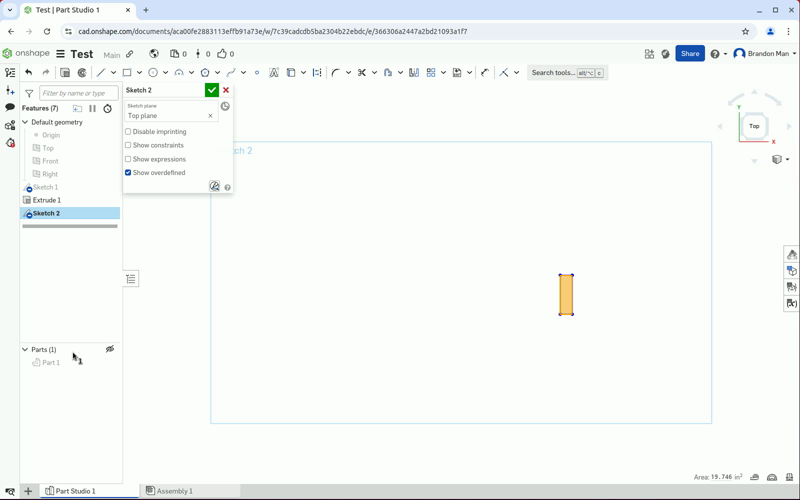
key(shift+y)
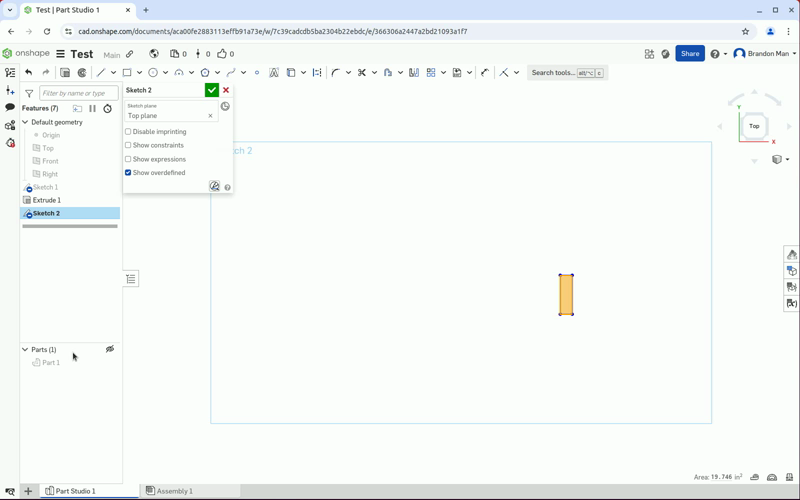
key(shift+e)
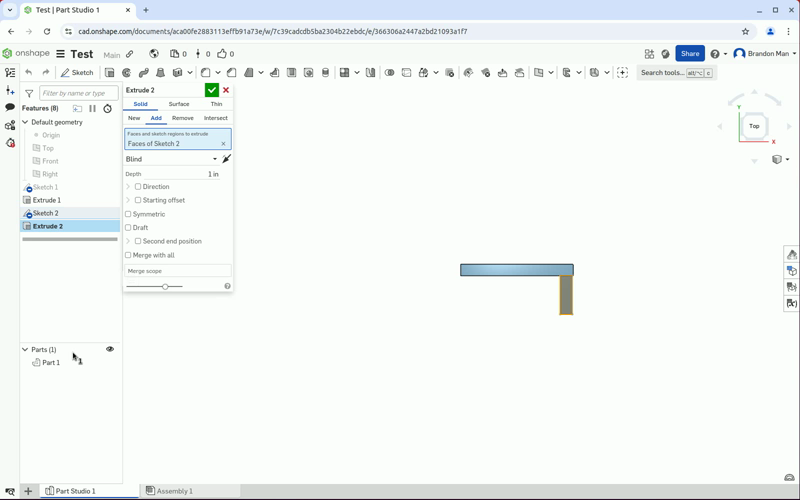
mouse_move(143, 106)
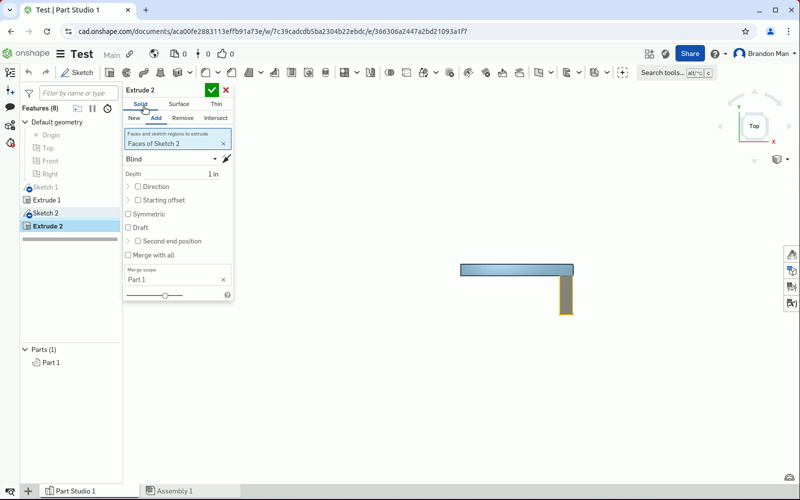
click(143, 106)
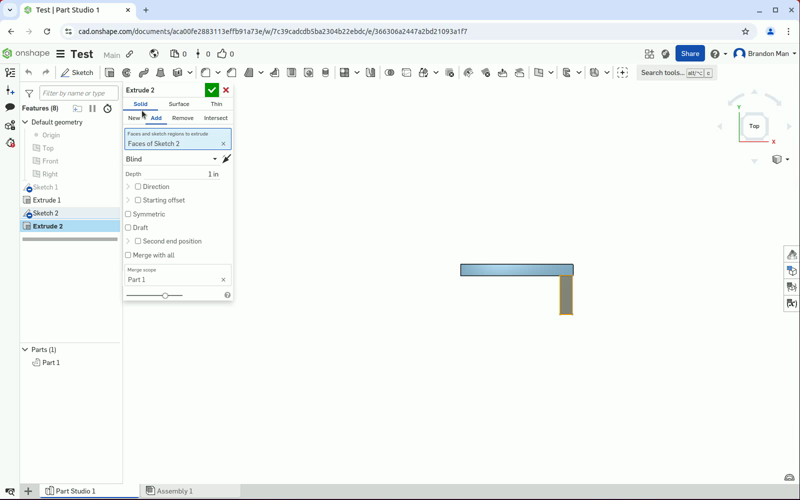
mouse_move(137, 120)
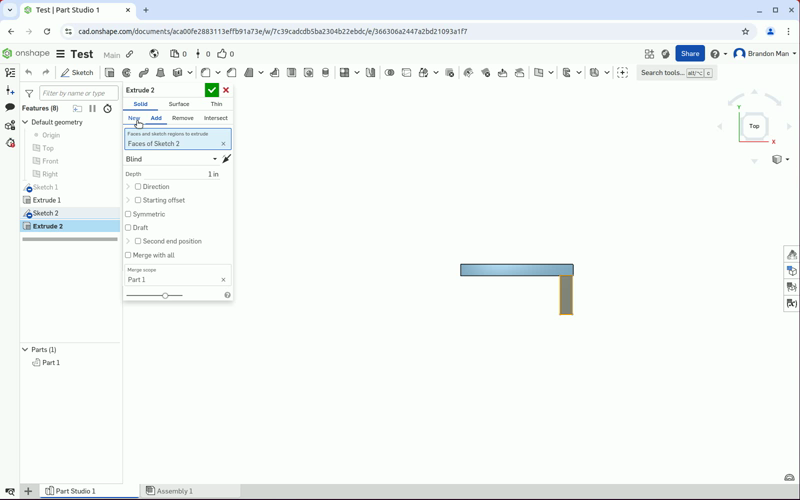
click(137, 120)
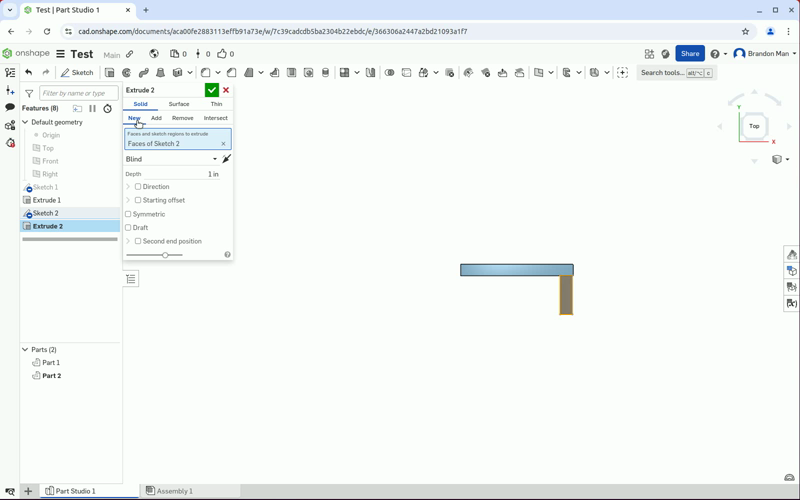
key(tab, 4)
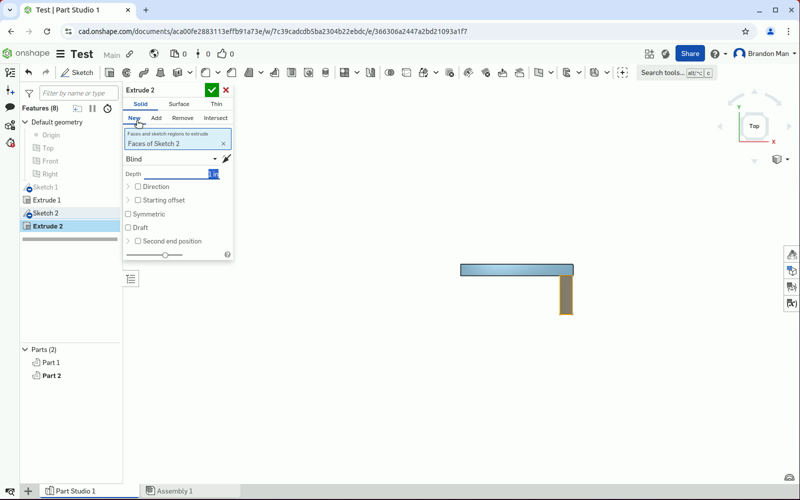
text(1.204)
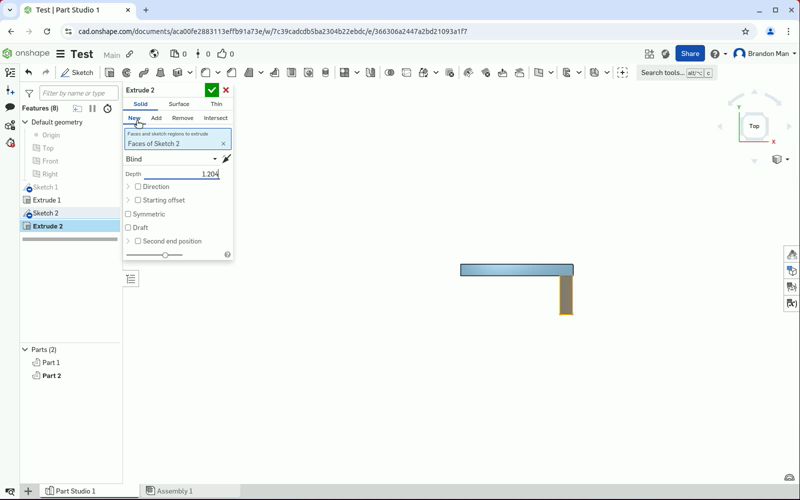
key(tab, 3)
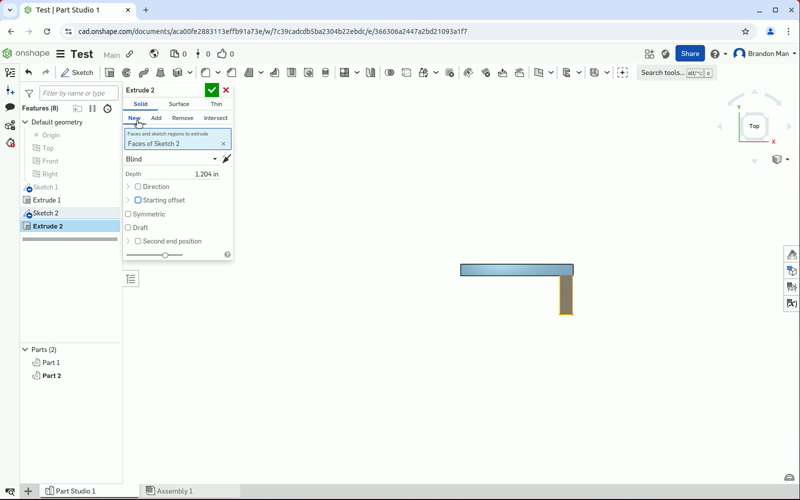
key(tab, 2)
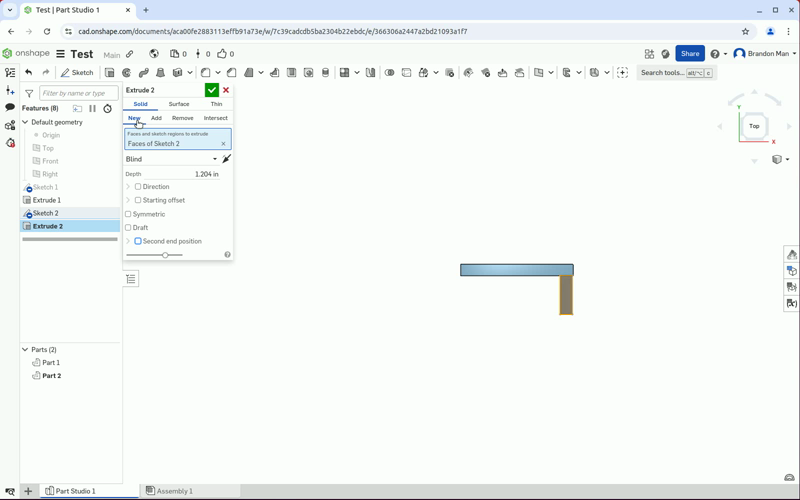
key(space)
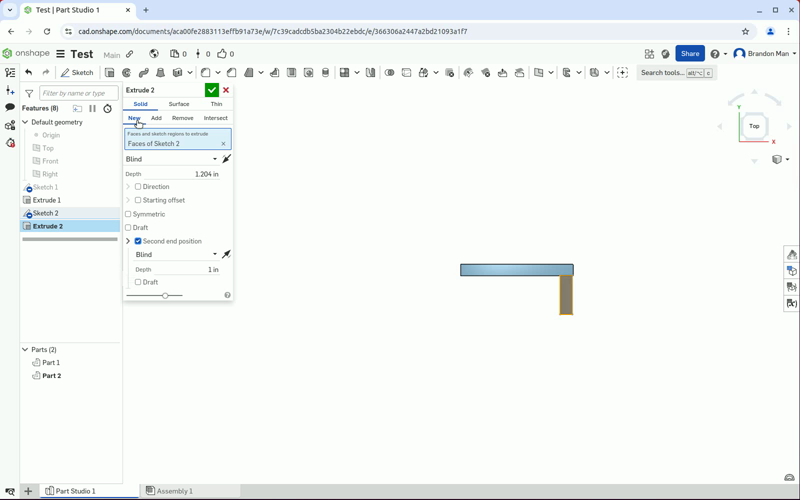
key(tab, 3)
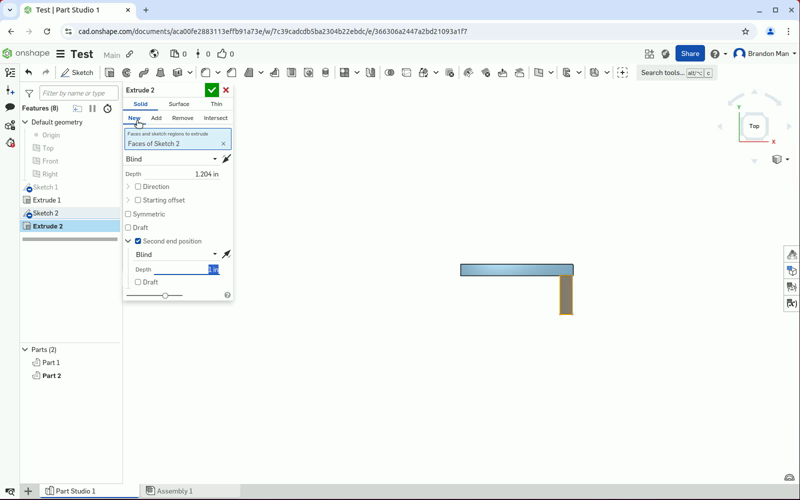
text(0.481)
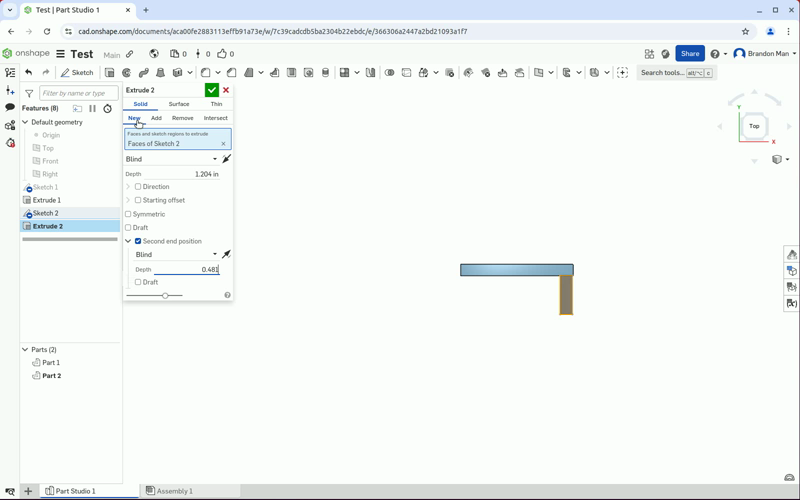
key(enter)
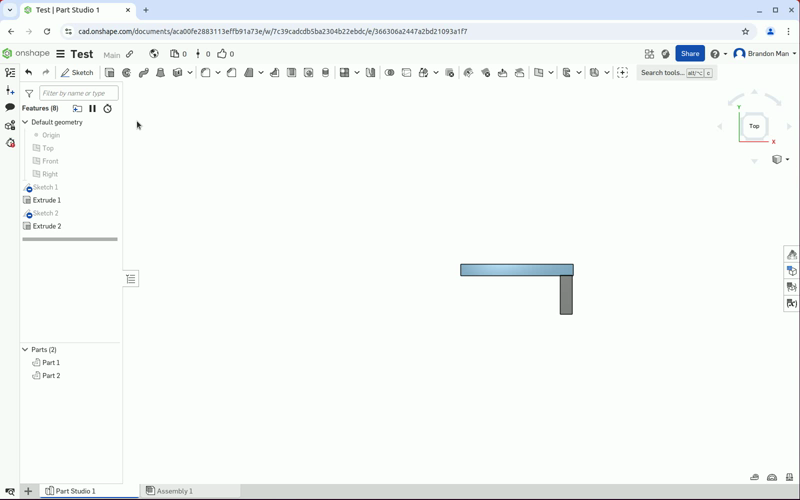
key(shift+h)
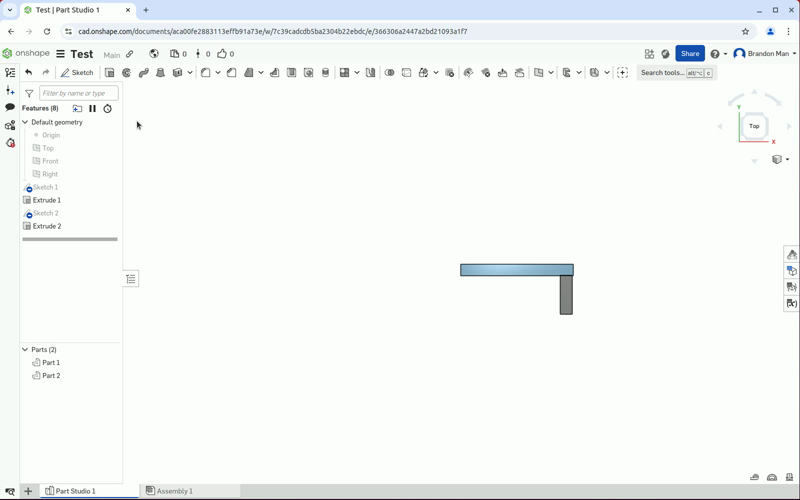
key(shift+h)
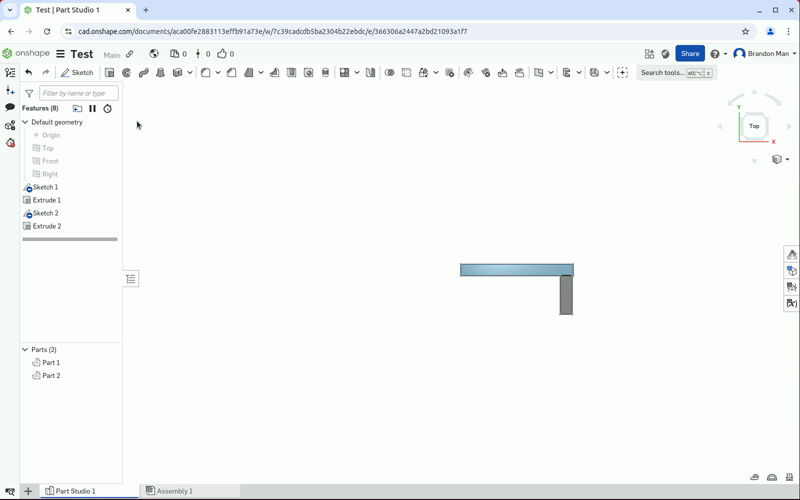
key(shift+7)
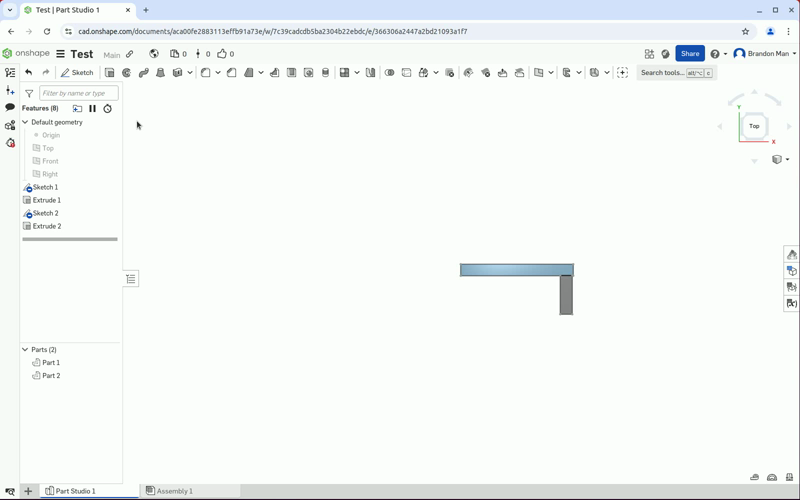
key(up, 3)
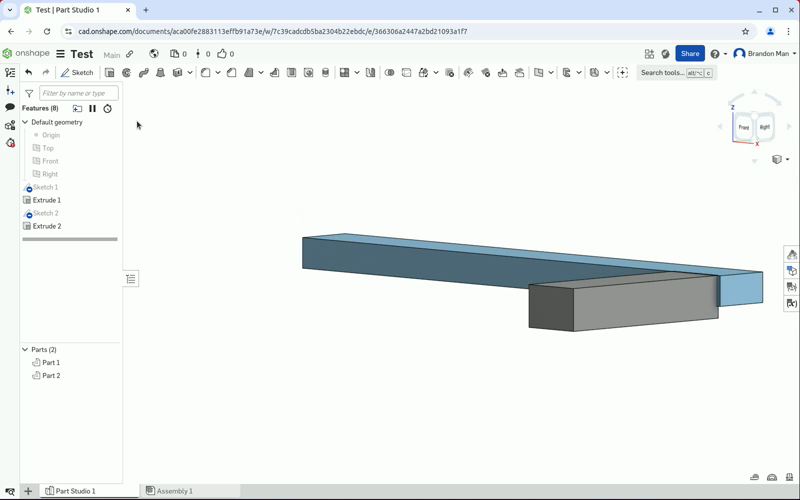
key(left, 3)
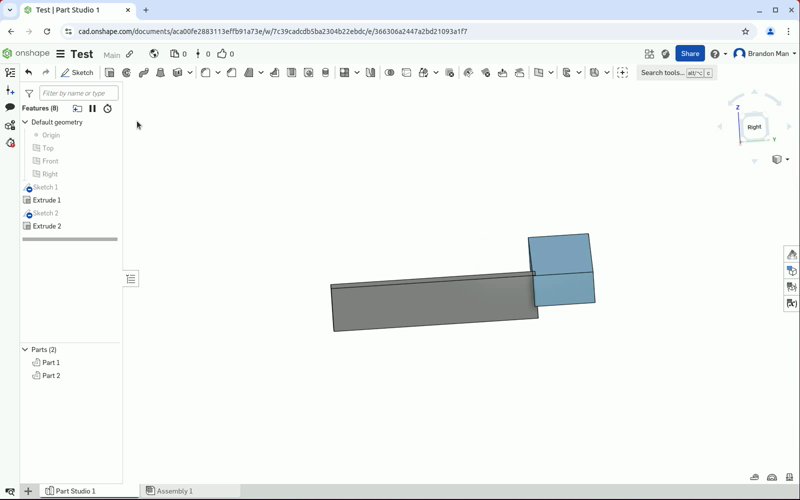
key(right, 3)
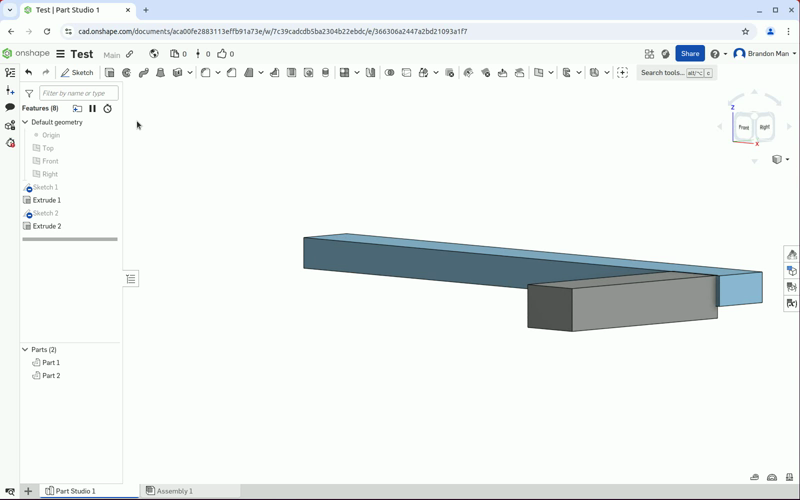
key(down, 3)
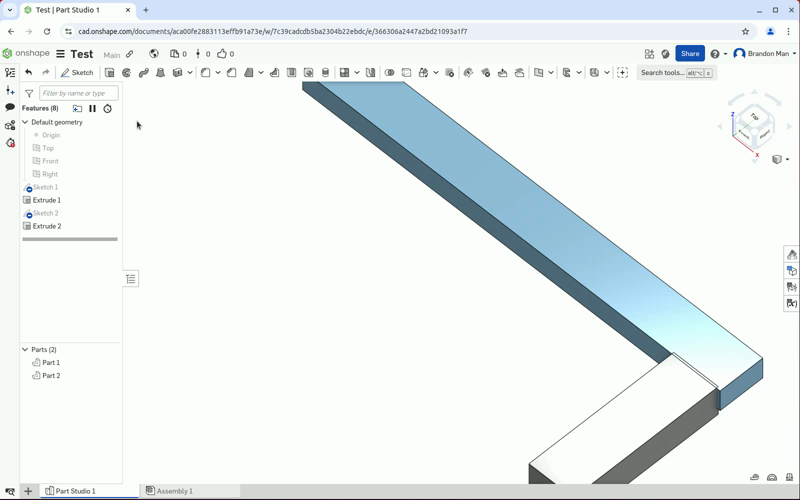
mouse_move(73, 189)
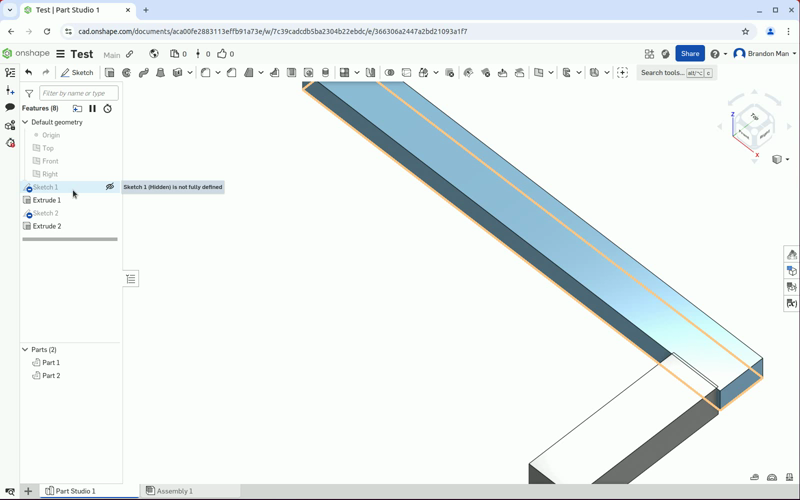
click(73, 189)